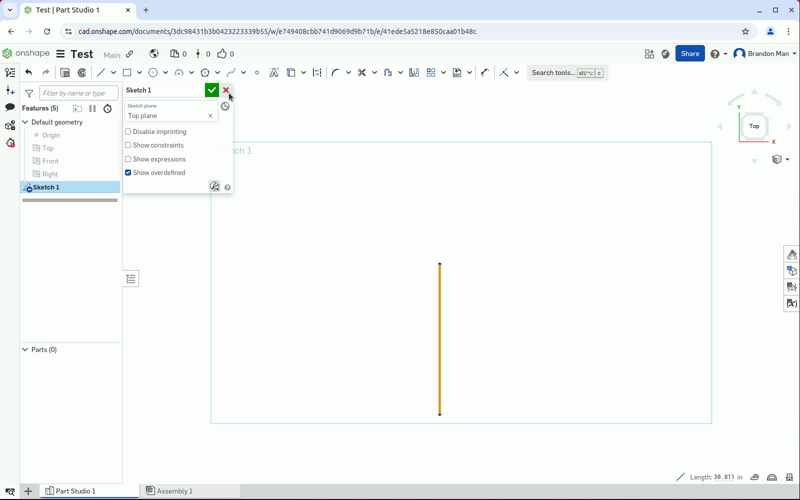
key(shift+h)
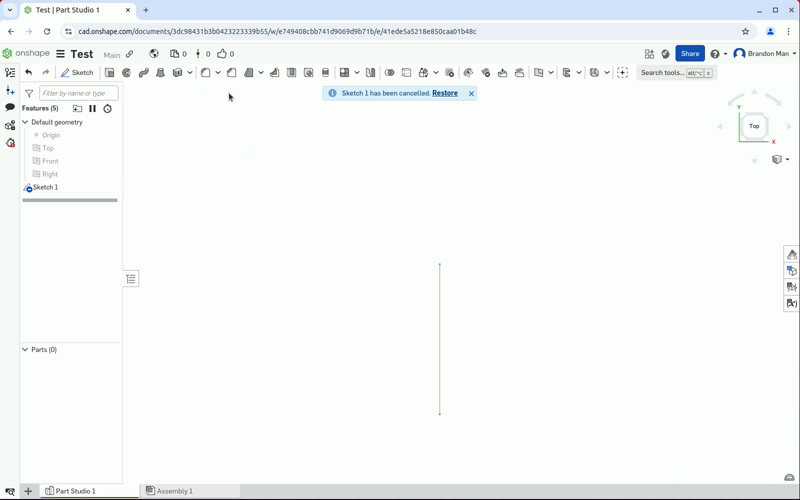
key(shift+s)
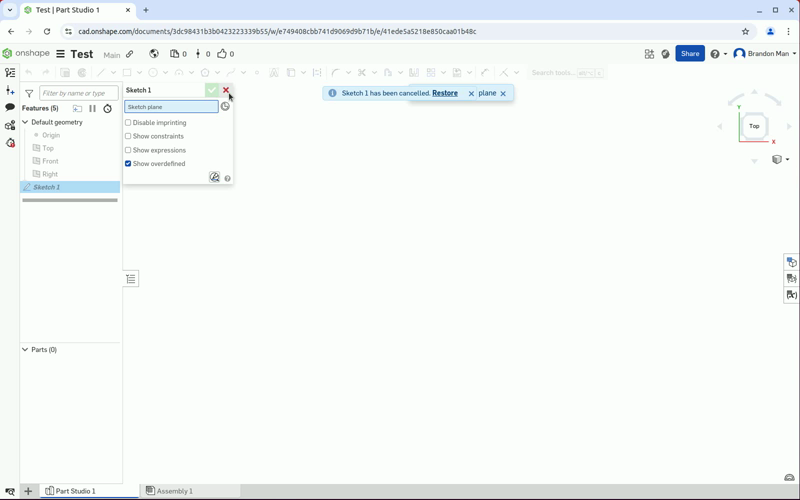
mouse_move(73, 150)
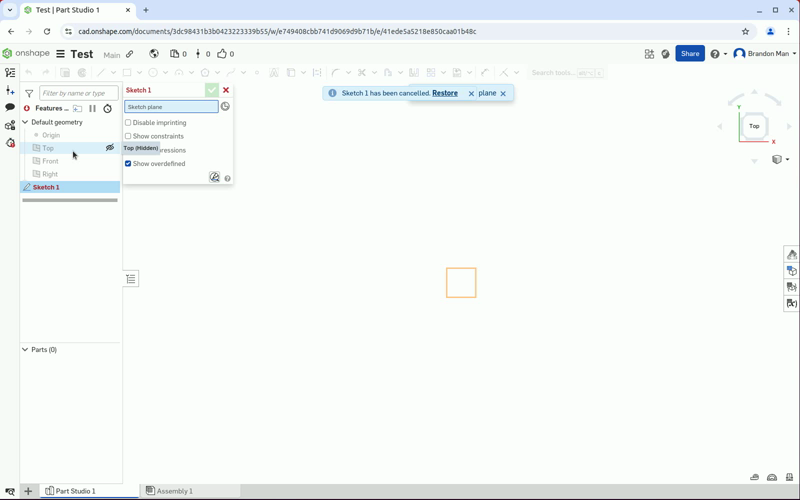
click(73, 150)
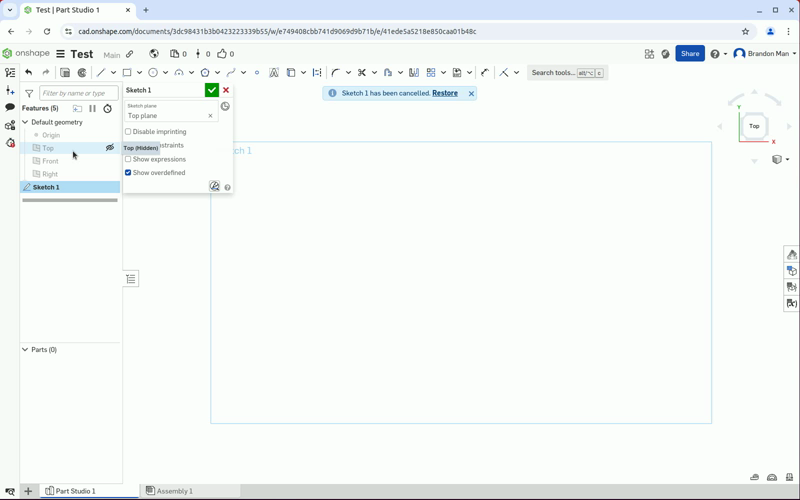
mouse_move(73, 352)
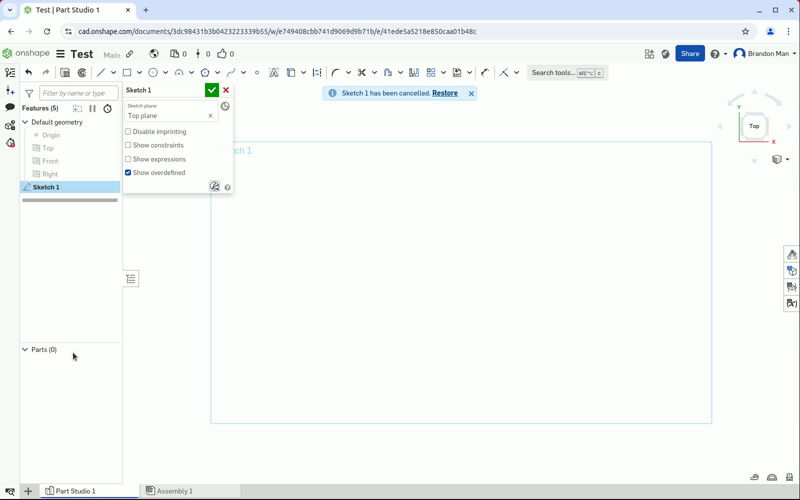
key(y)
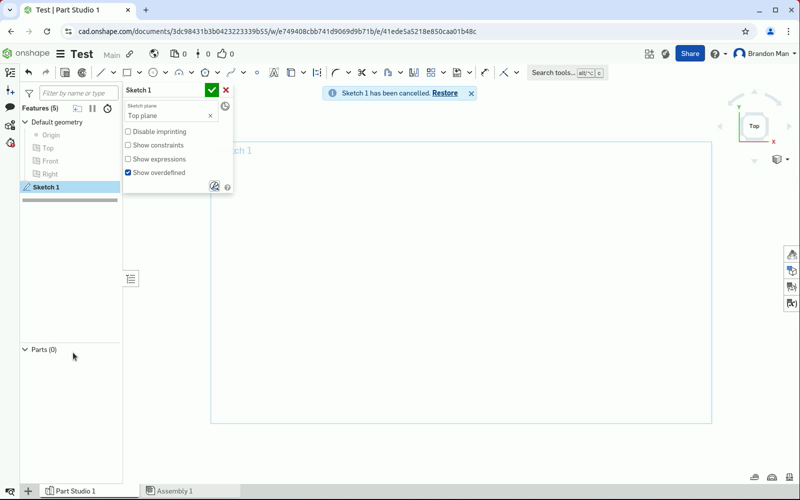
key(c)
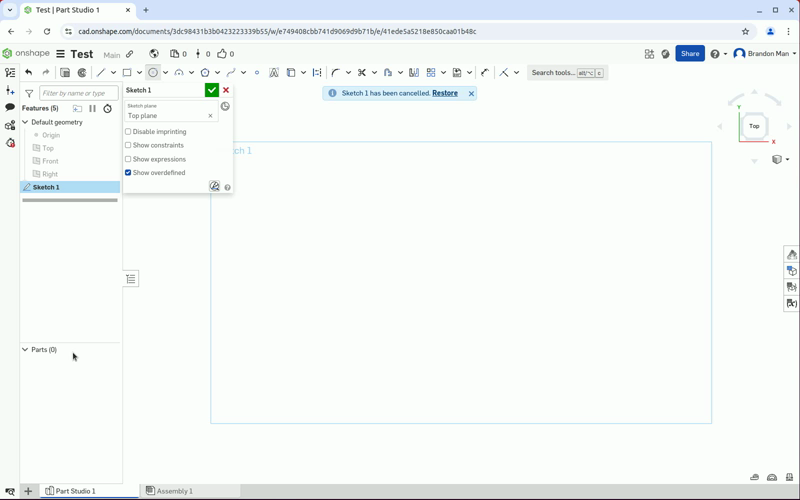
key_down(shift)
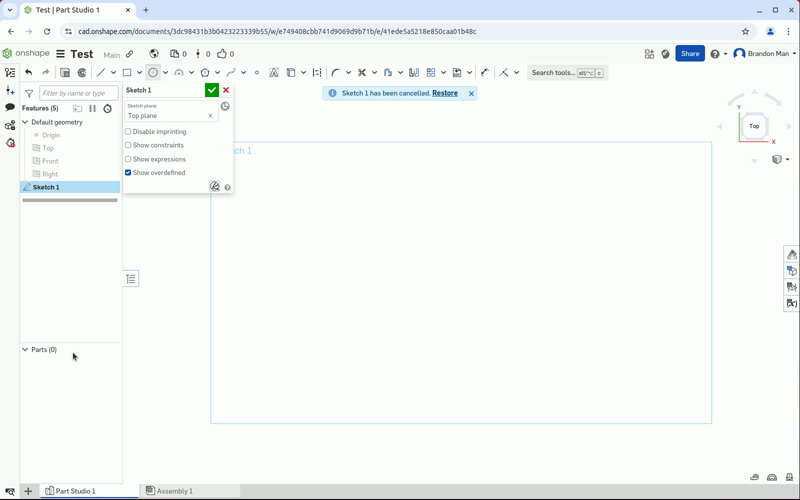
mouse_move(461, 282)
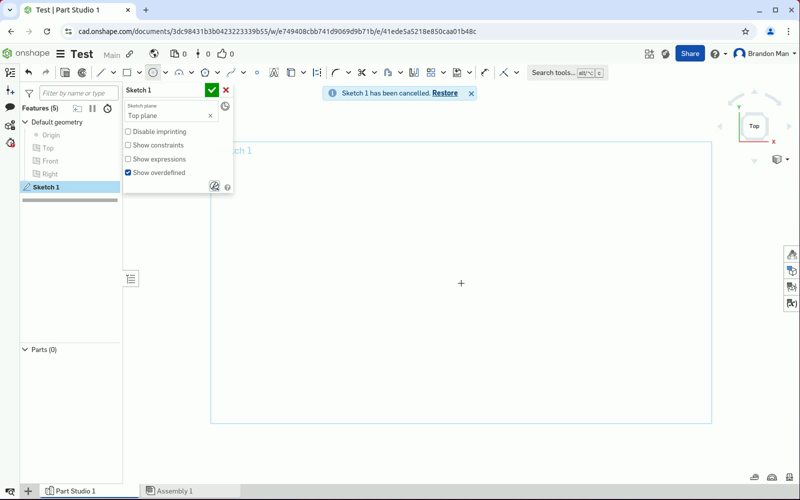
click(461, 282)
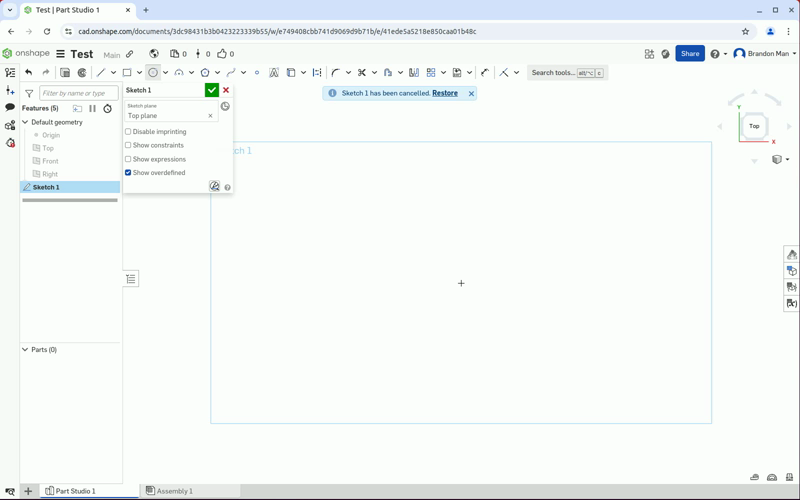
key_up(shift)
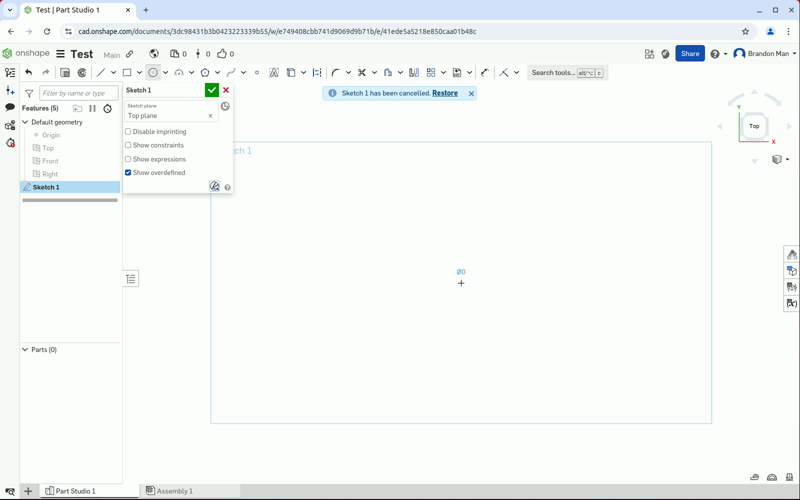
mouse_move(540, 282)
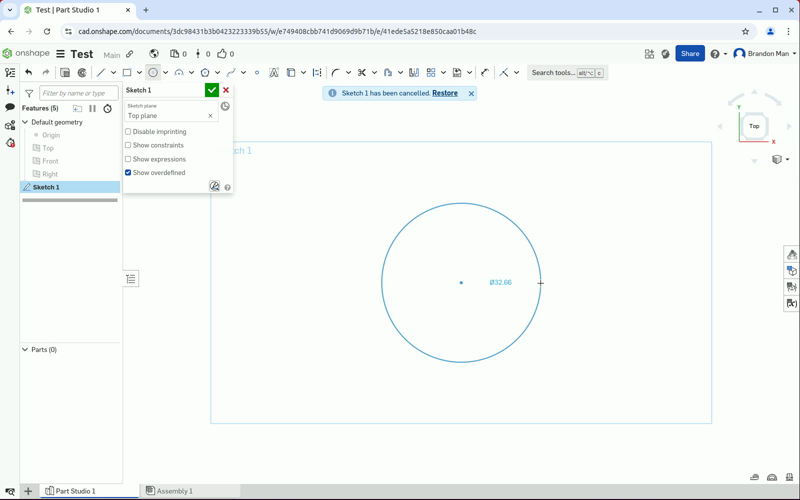
click(540, 282)
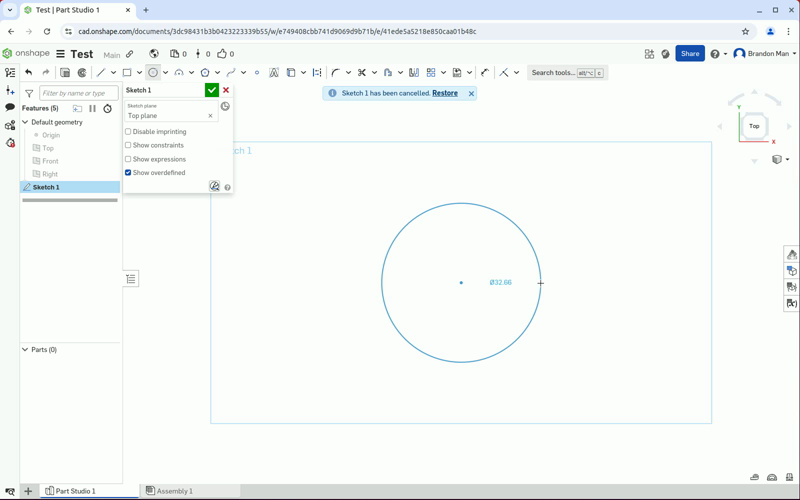
key(esc)
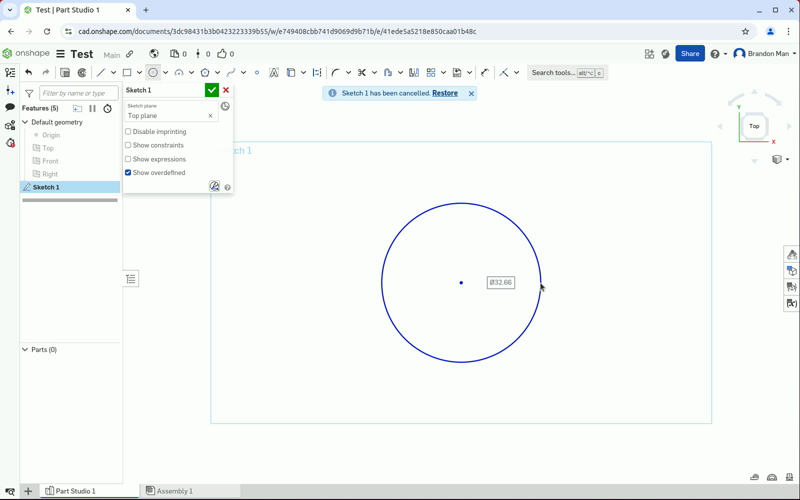
key(c)
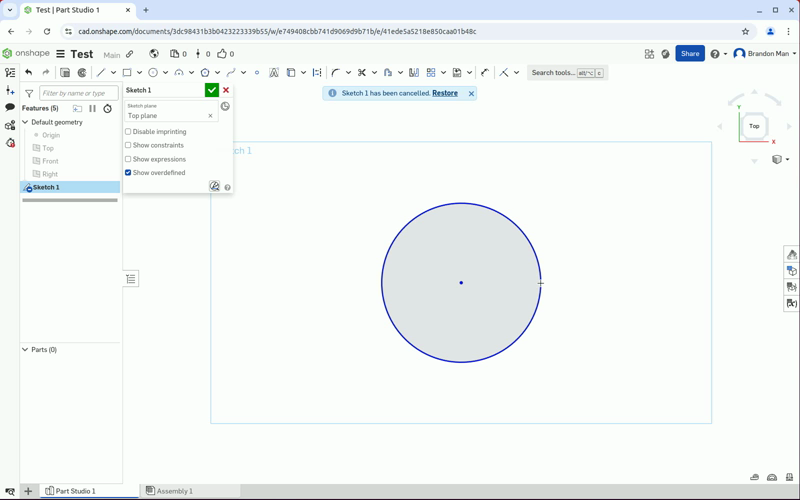
key_down(shift)
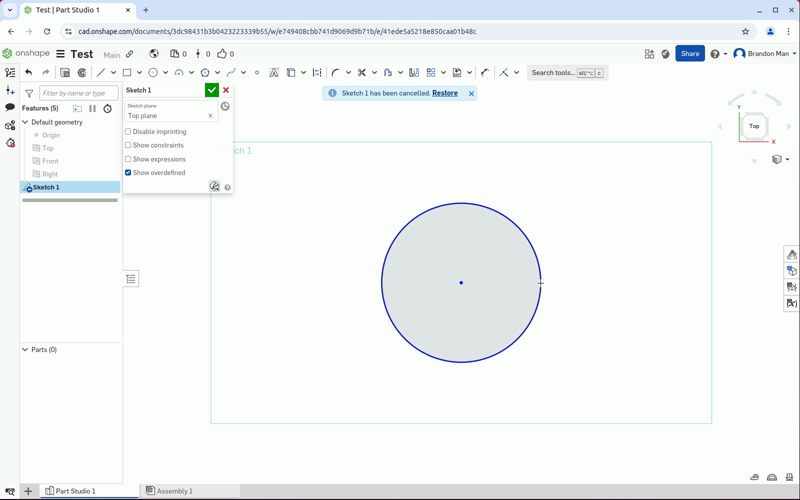
mouse_move(461, 282)
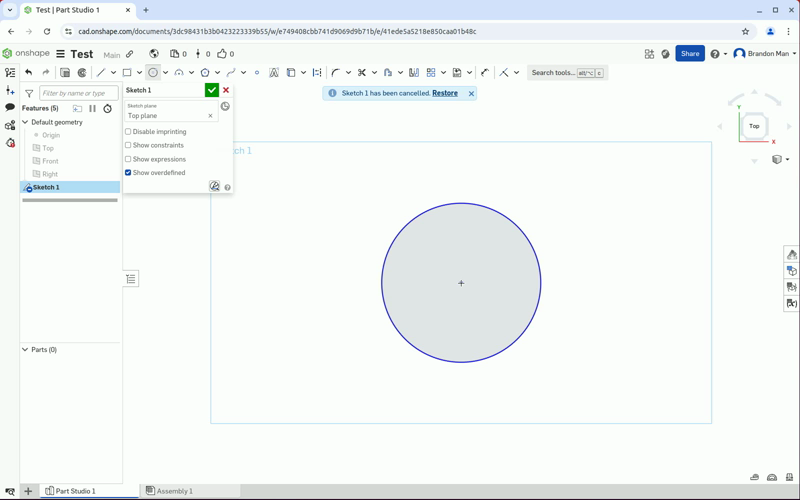
click(461, 282)
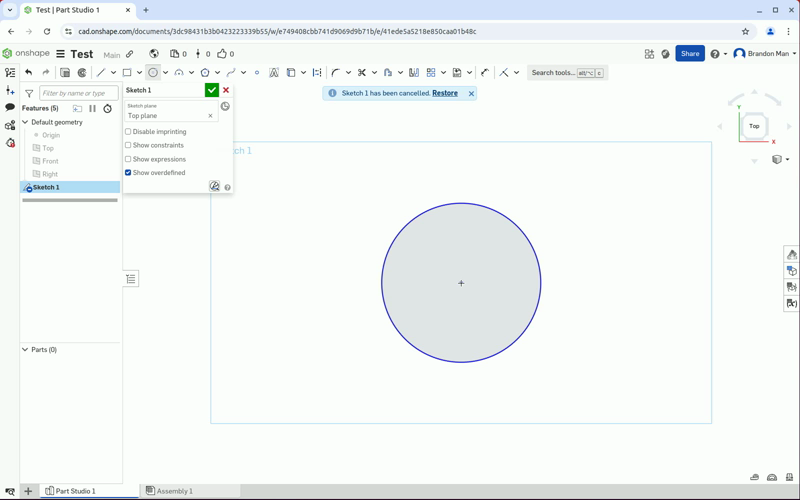
key_up(shift)
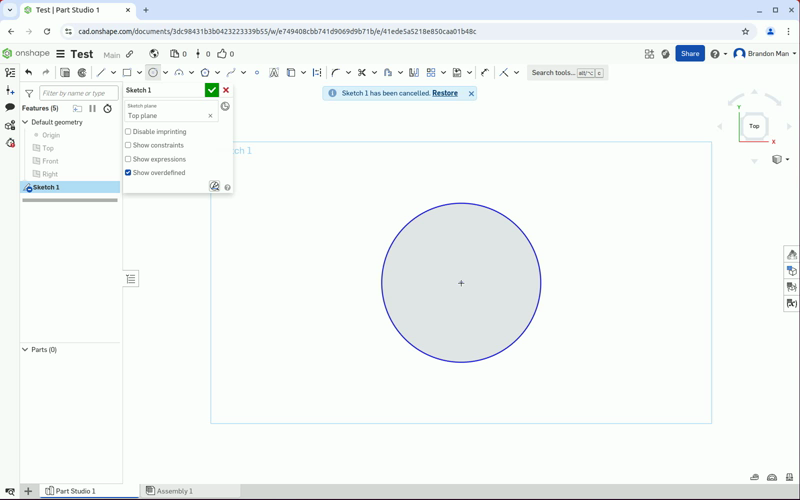
mouse_move(495, 282)
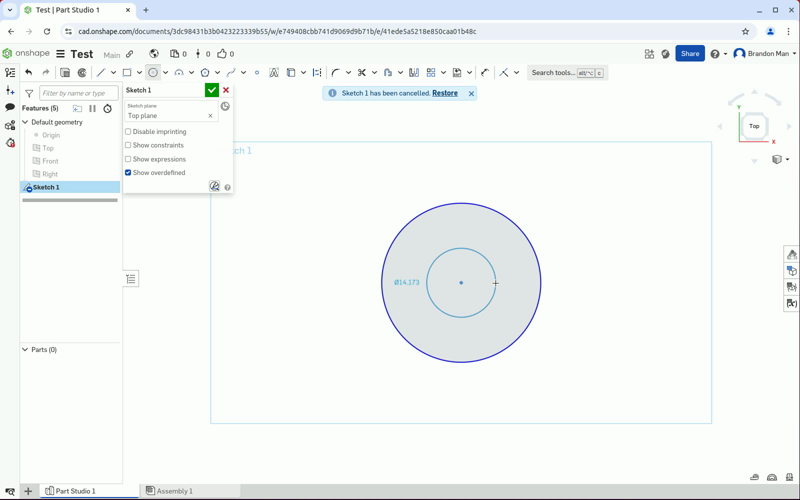
click(495, 282)
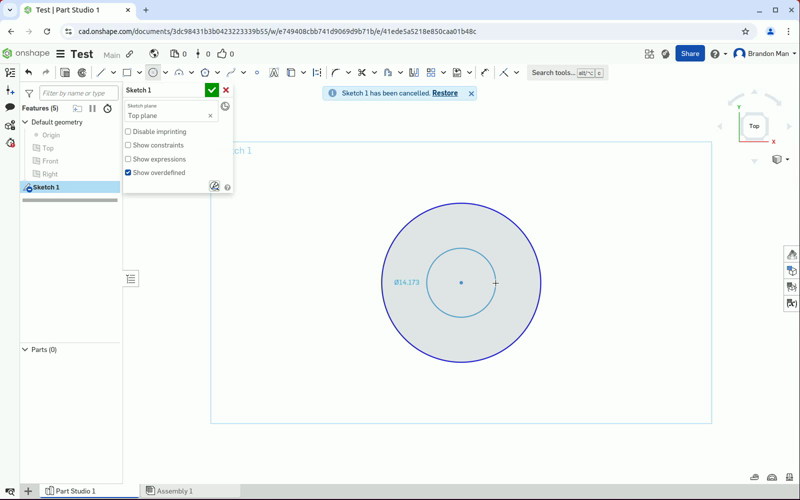
key(esc)
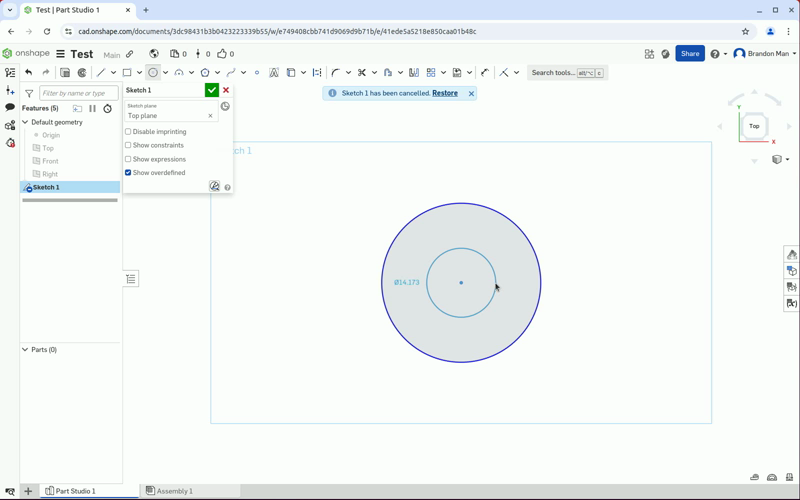
mouse_move(448, 223)
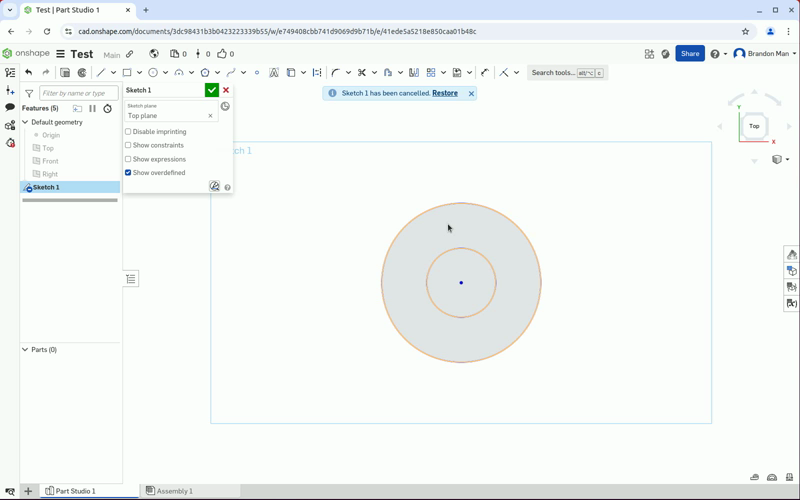
click(448, 223)
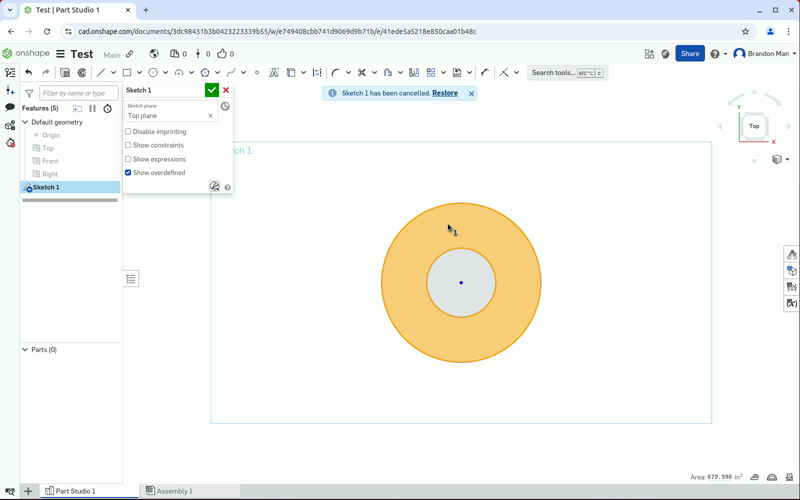
mouse_move(73, 352)
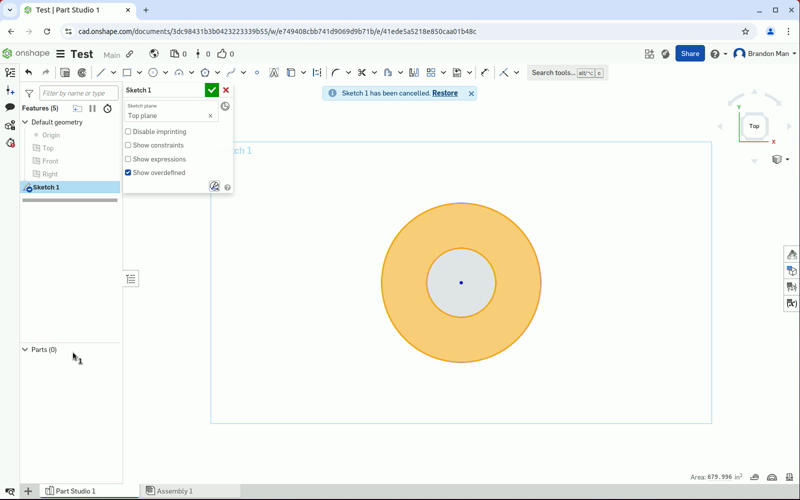
key(shift+y)
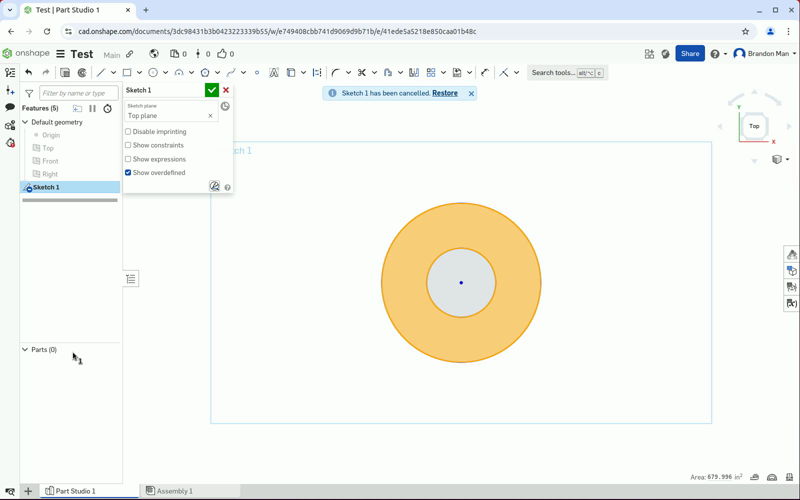
key(shift+e)
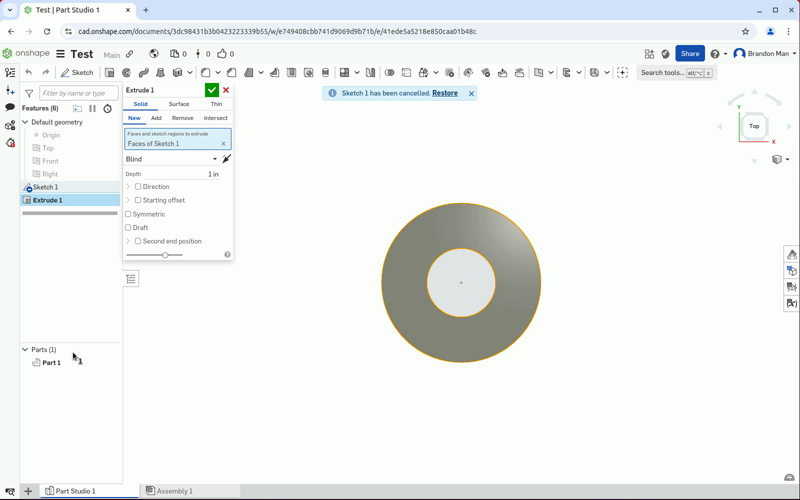
mouse_move(143, 106)
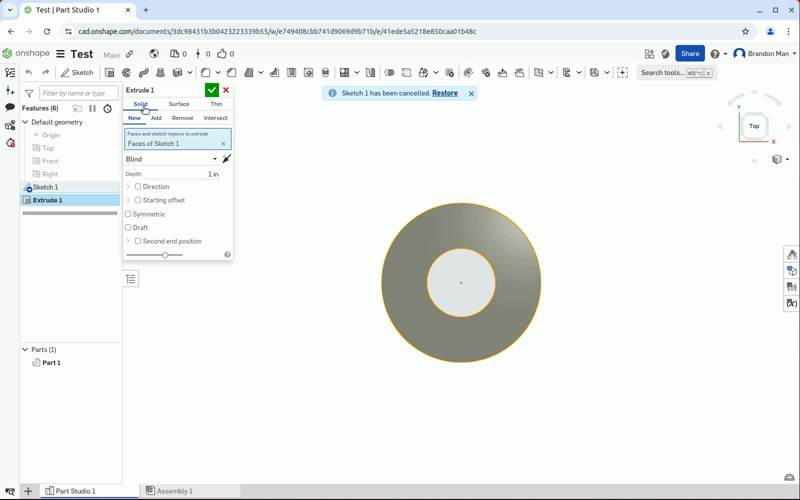
click(143, 106)
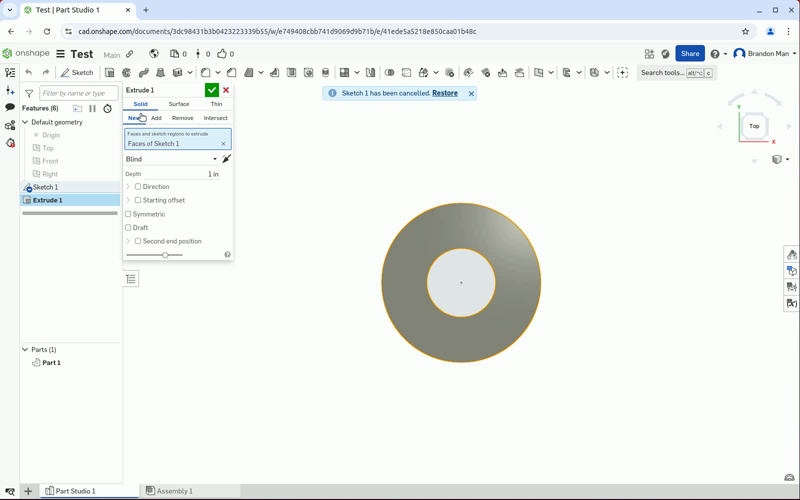
mouse_move(137, 120)
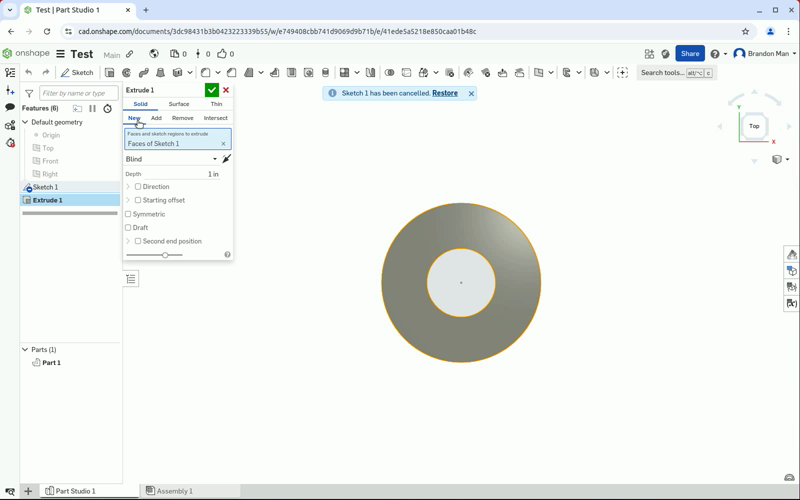
click(137, 120)
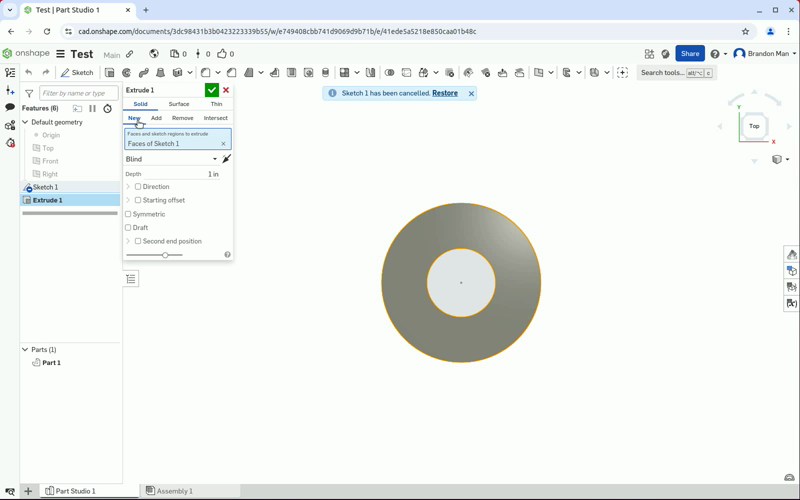
key(tab, 4)
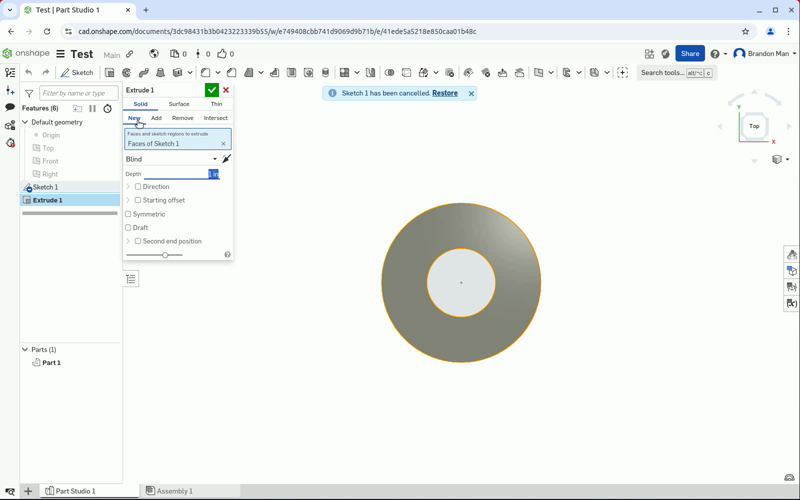
text(4.092)
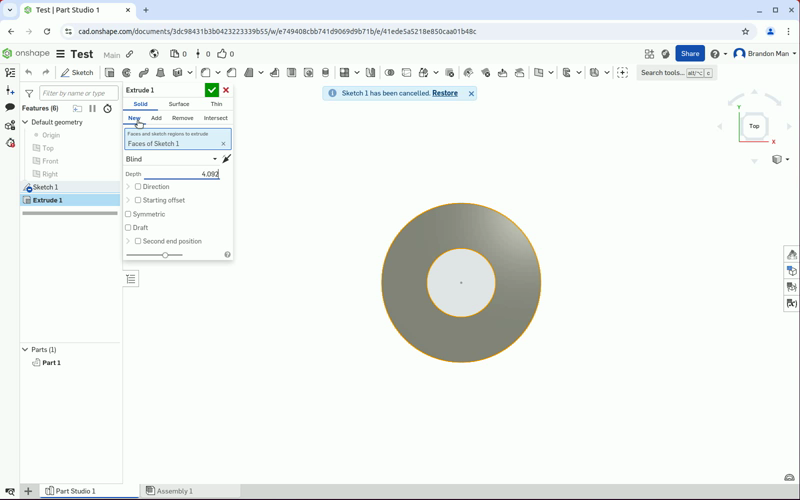
key(enter)
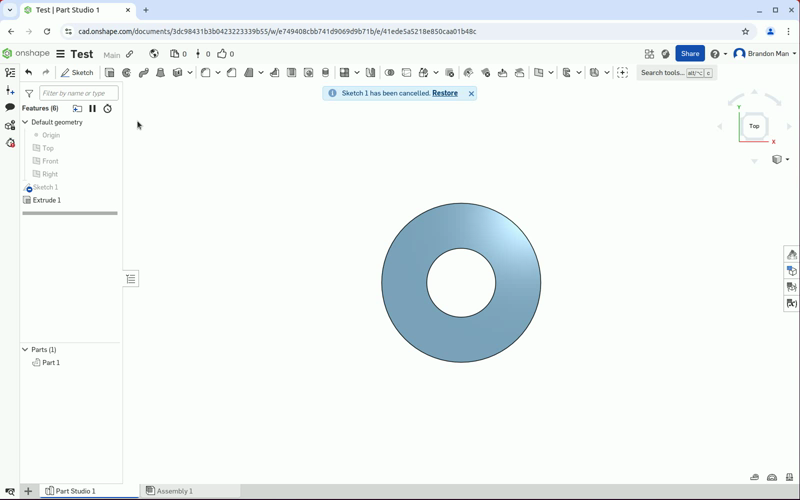
key(shift+h)
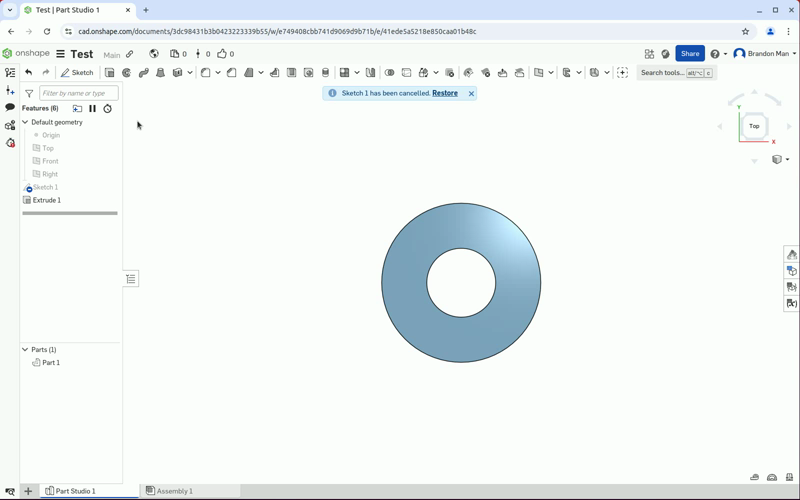
key(shift+h)
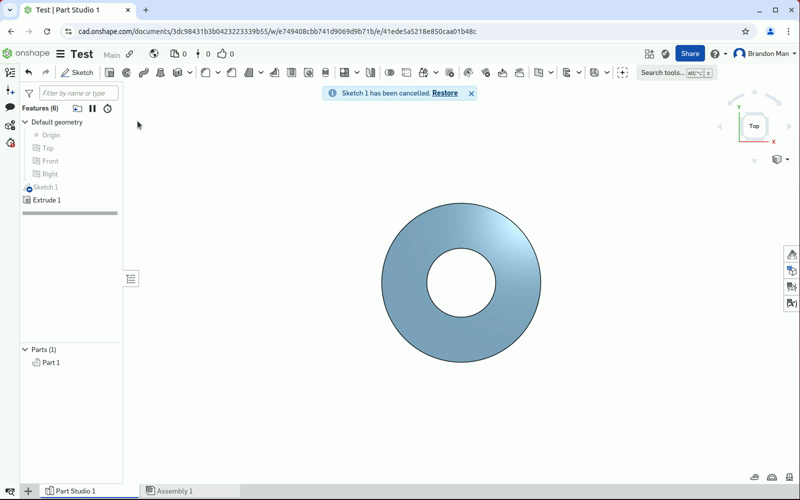
mouse_move(73, 189)
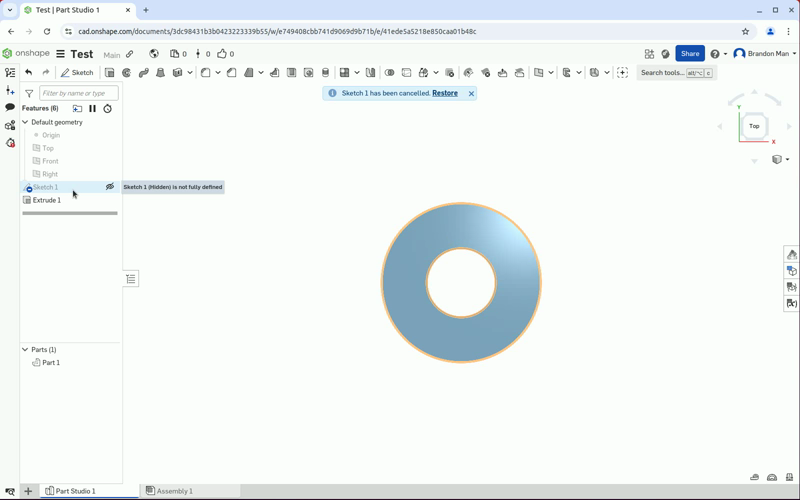
click(73, 189)
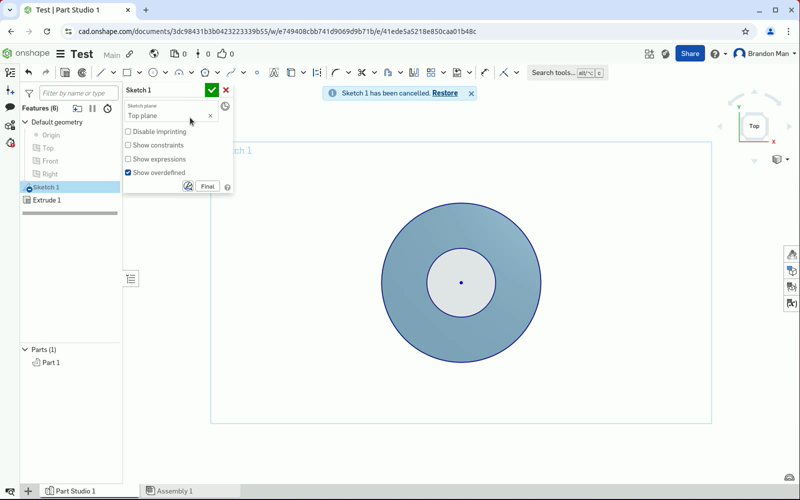
mouse_move(229, 92)
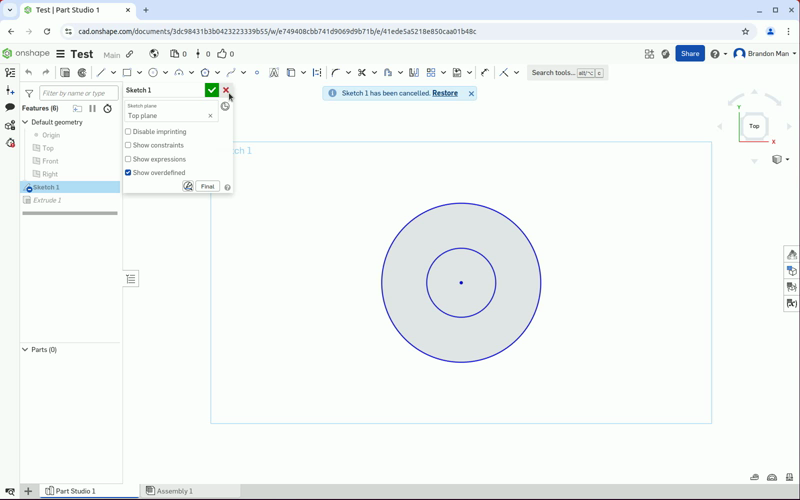
click(229, 92)
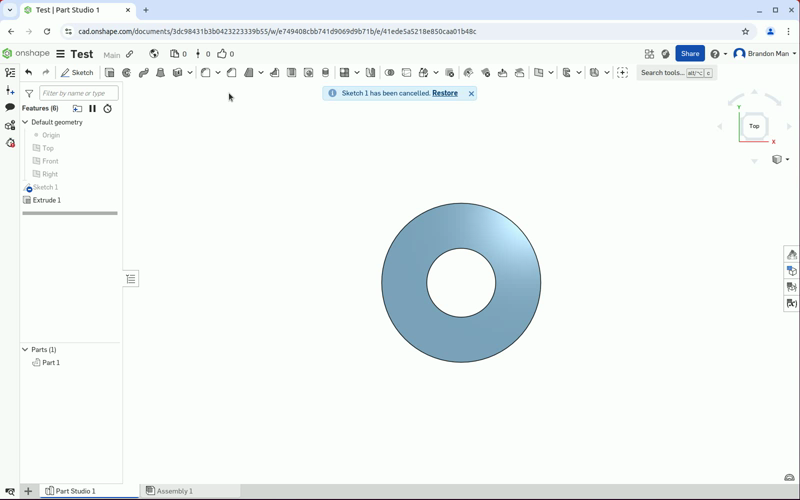
mouse_move(541, 75)
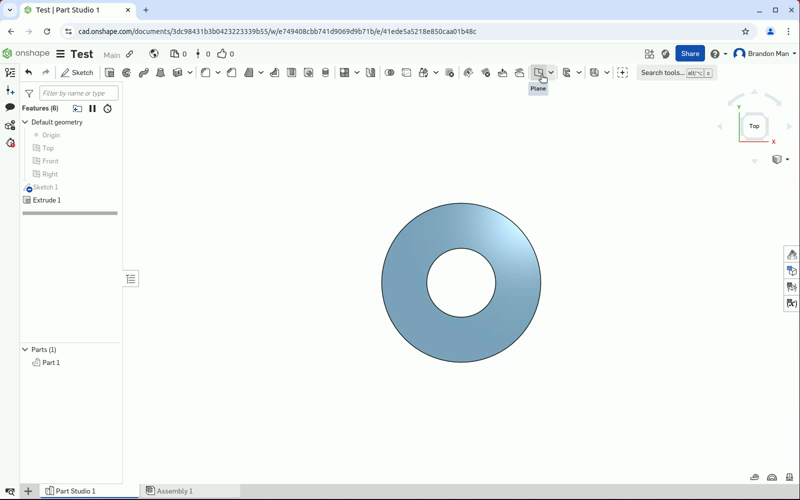
click(541, 75)
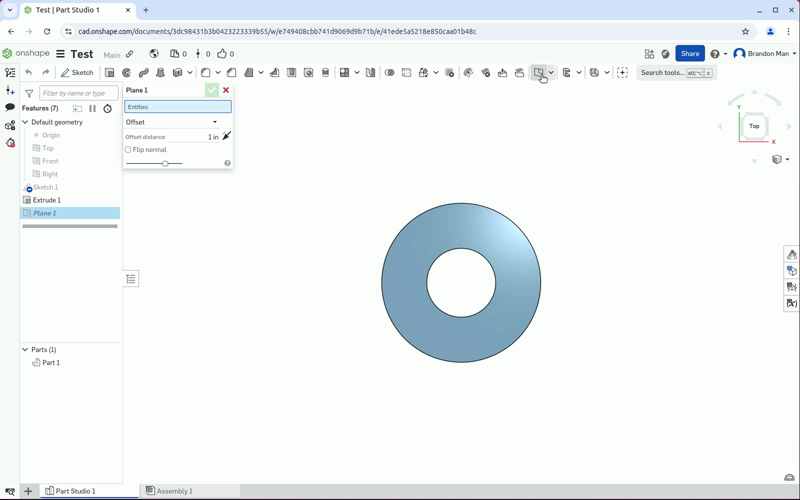
mouse_move(73, 150)
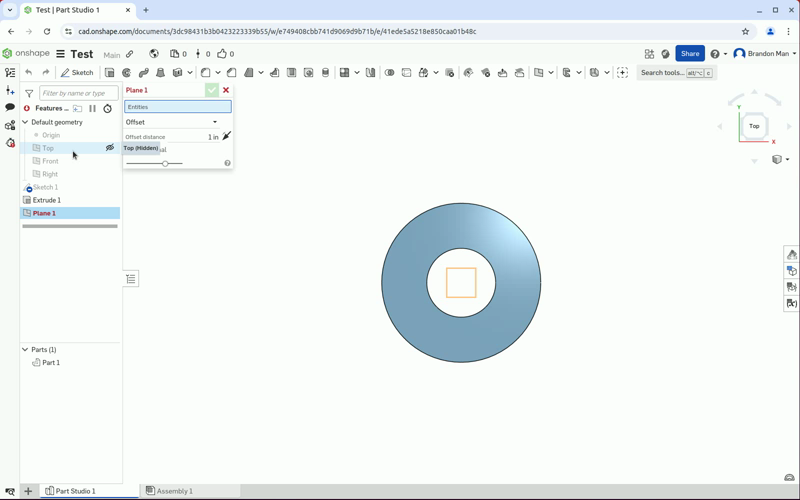
click(73, 150)
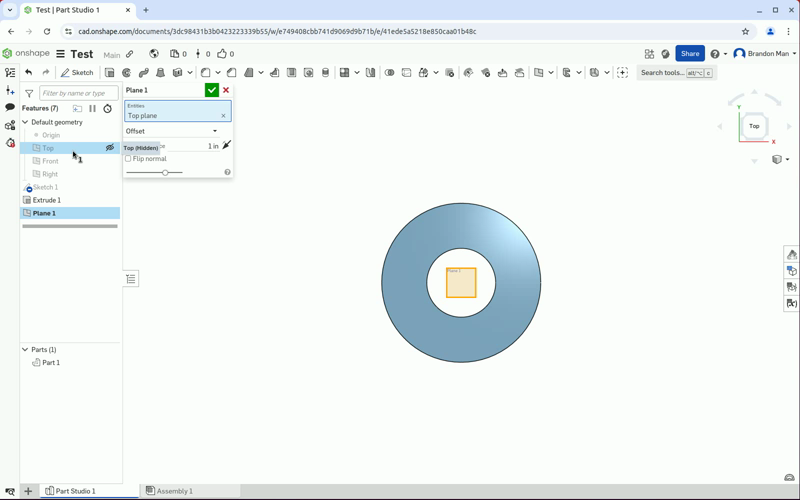
key(tab, 2)
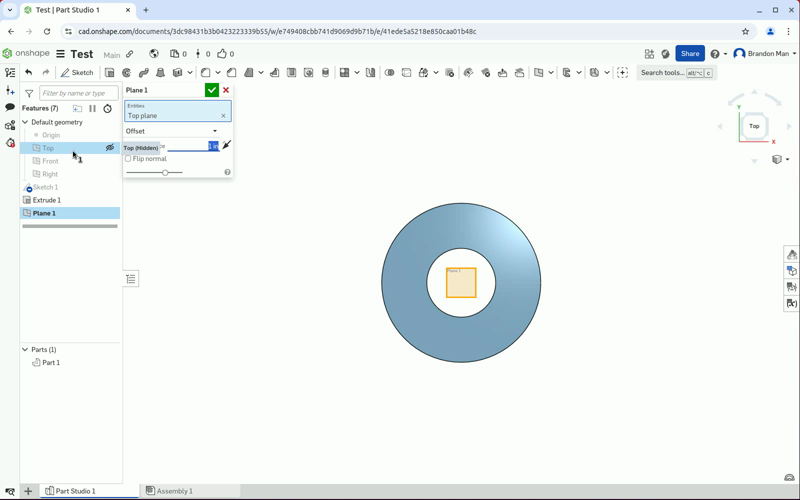
text(4.098)
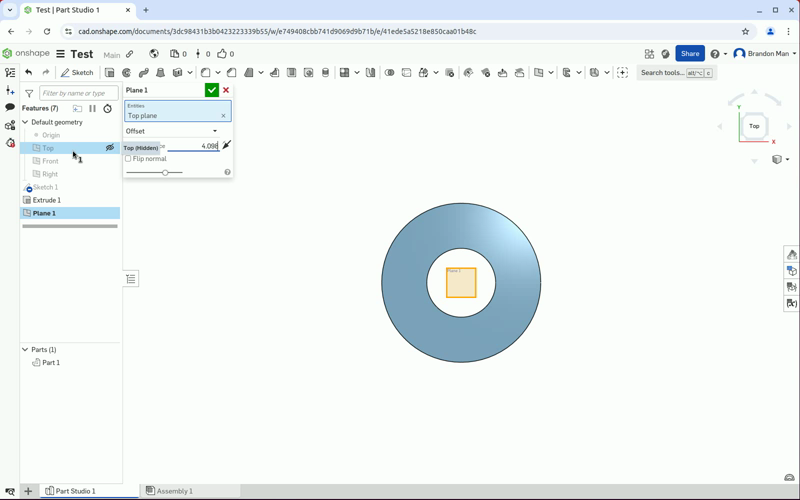
key(enter, 2)
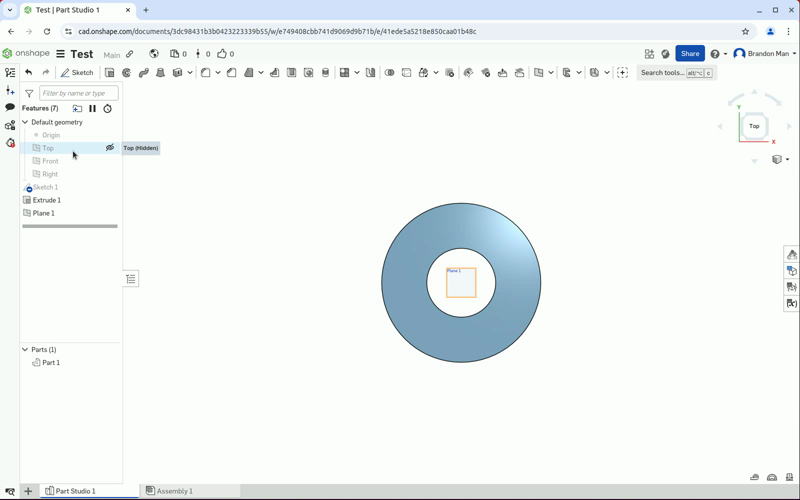
key(shift+s)
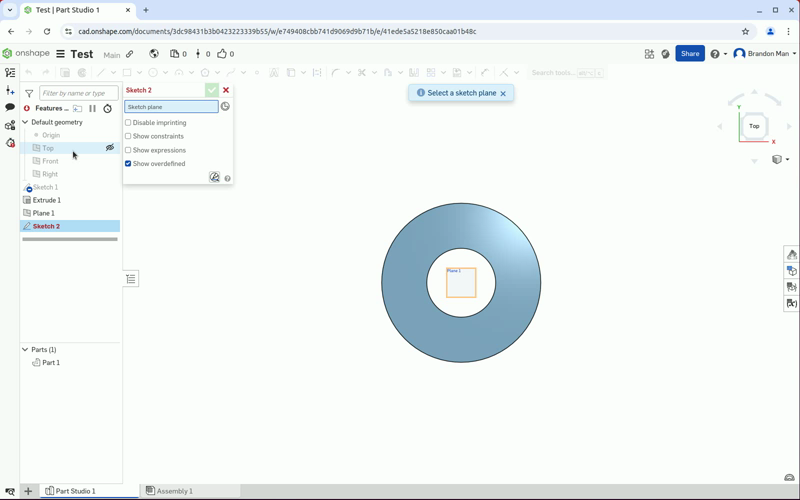
mouse_move(73, 215)
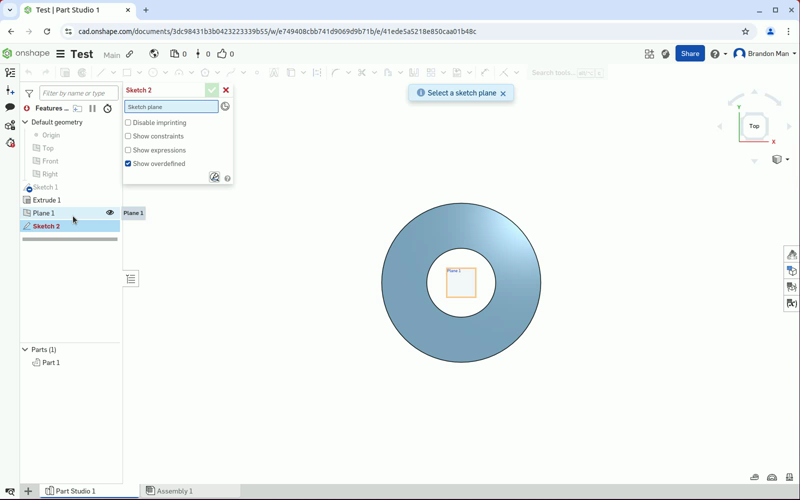
click(73, 215)
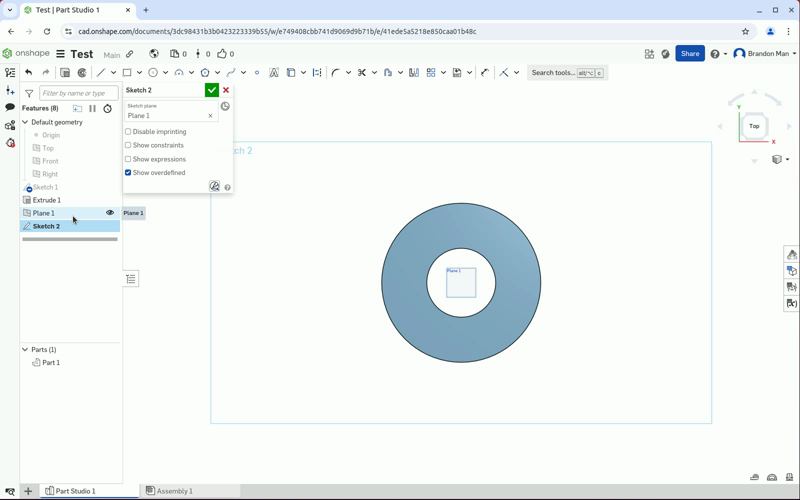
mouse_move(73, 352)
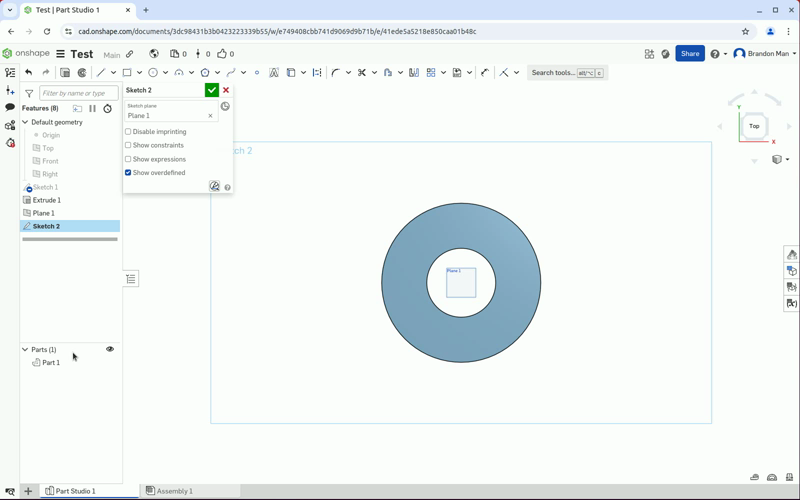
key(y)
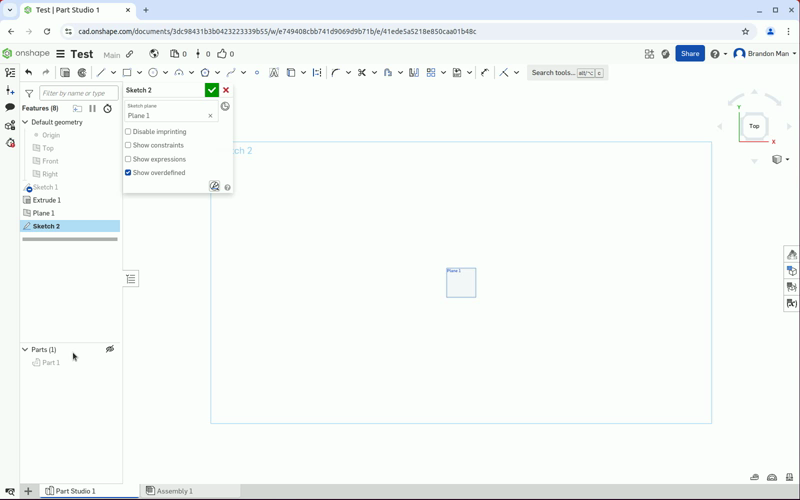
key(c)
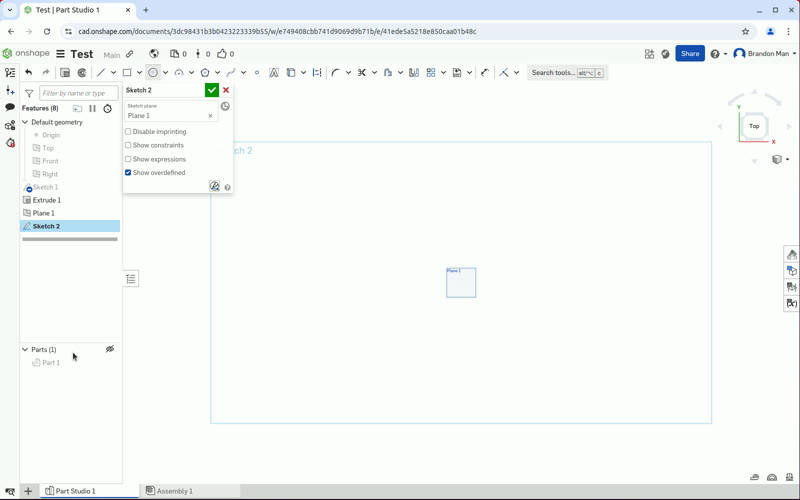
key_down(shift)
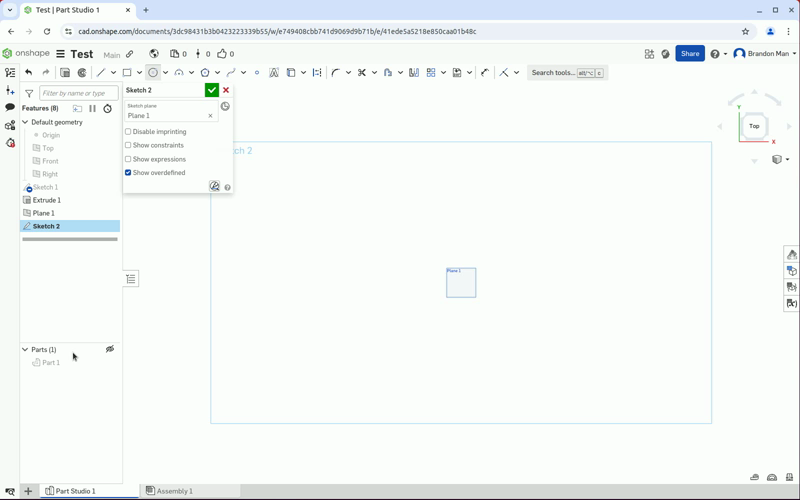
mouse_move(461, 282)
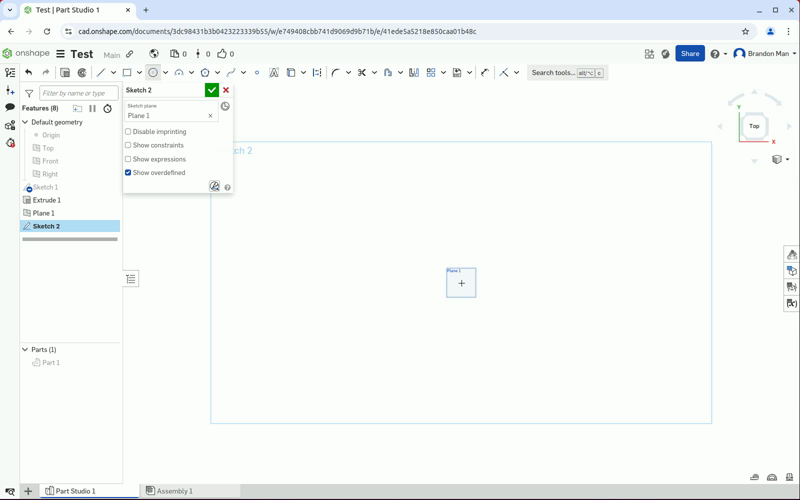
click(461, 282)
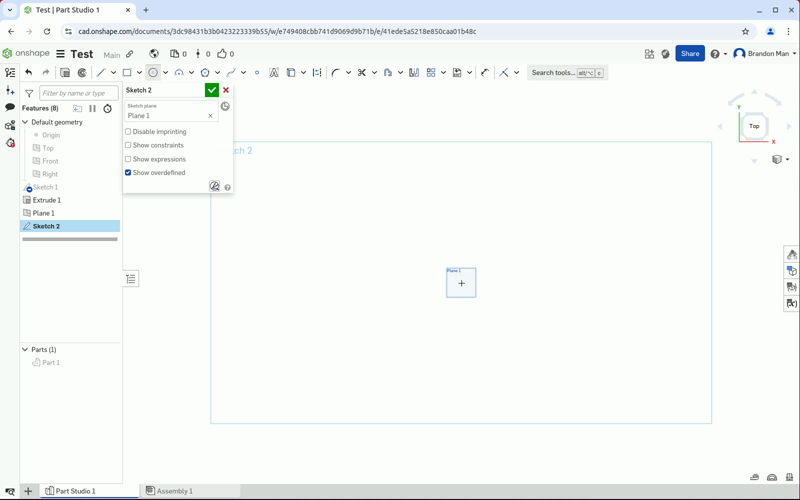
key_up(shift)
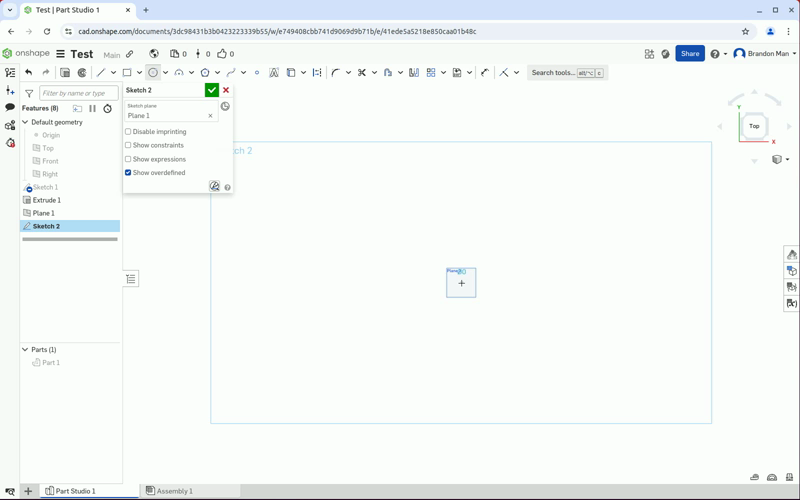
mouse_move(526, 282)
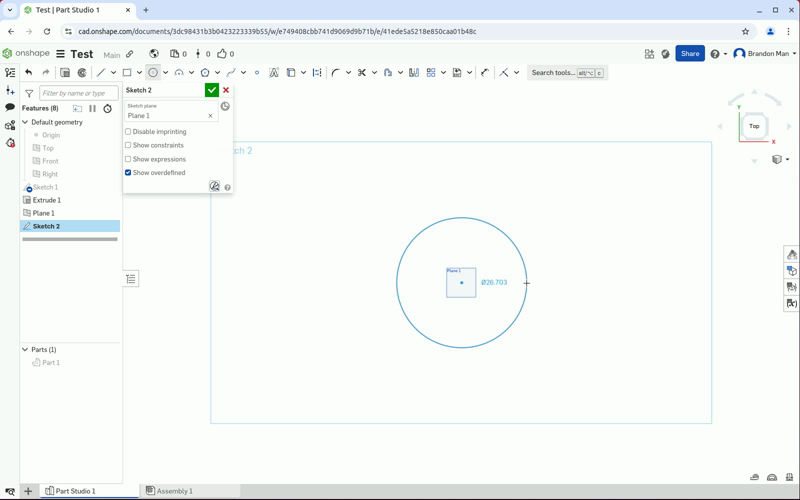
click(526, 282)
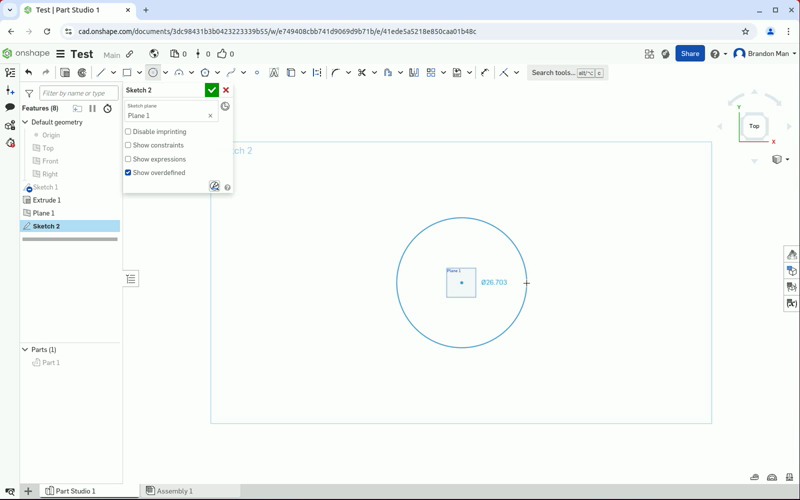
key(esc)
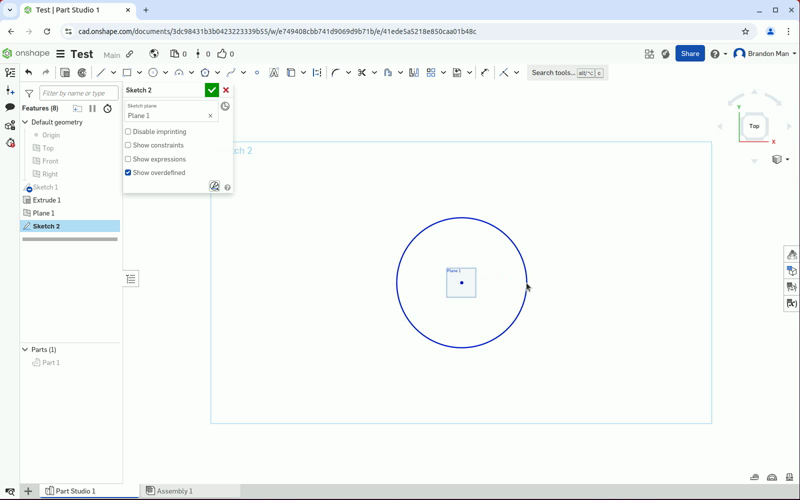
key(c)
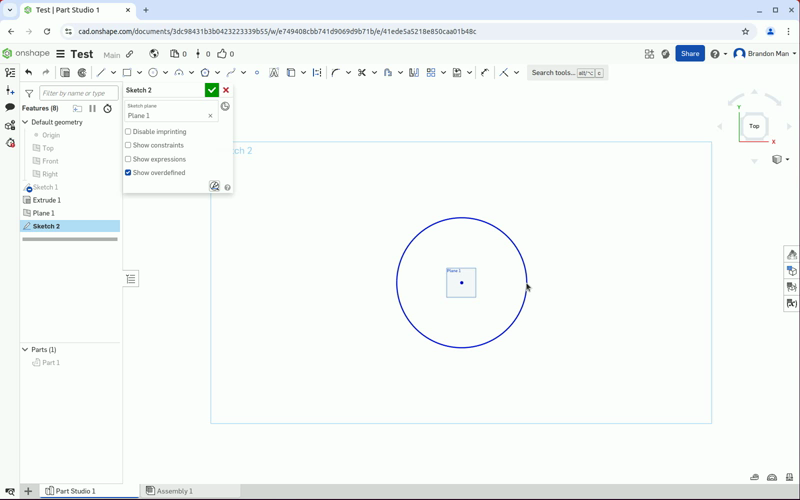
key_down(shift)
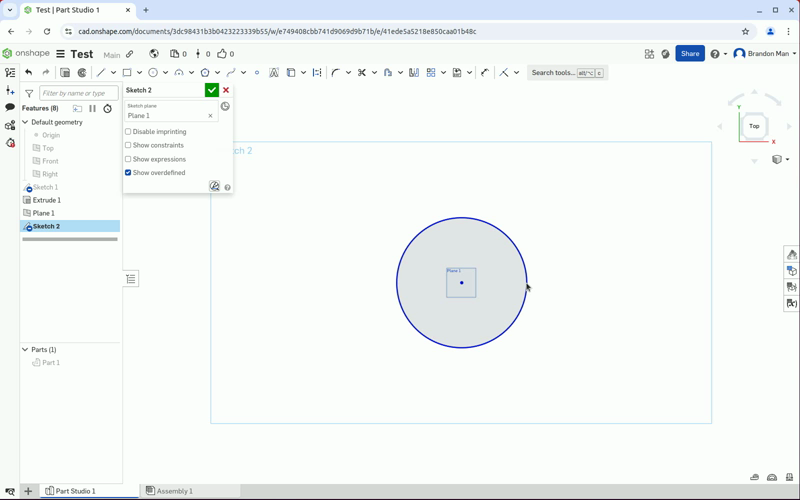
mouse_move(461, 282)
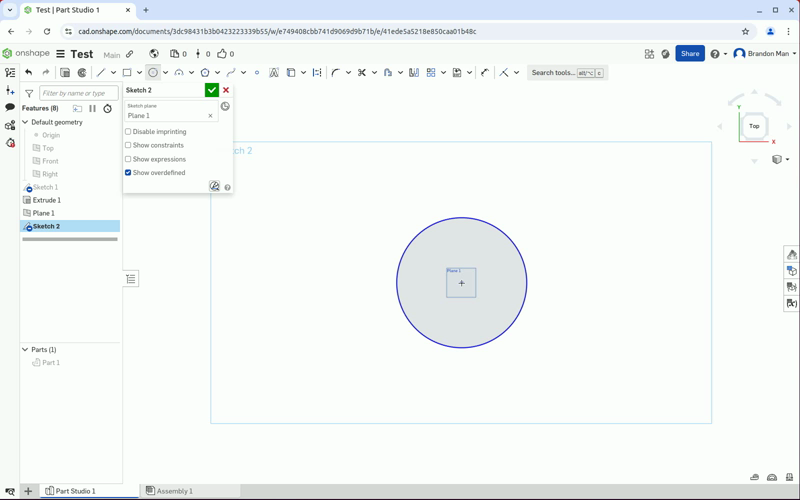
click(461, 282)
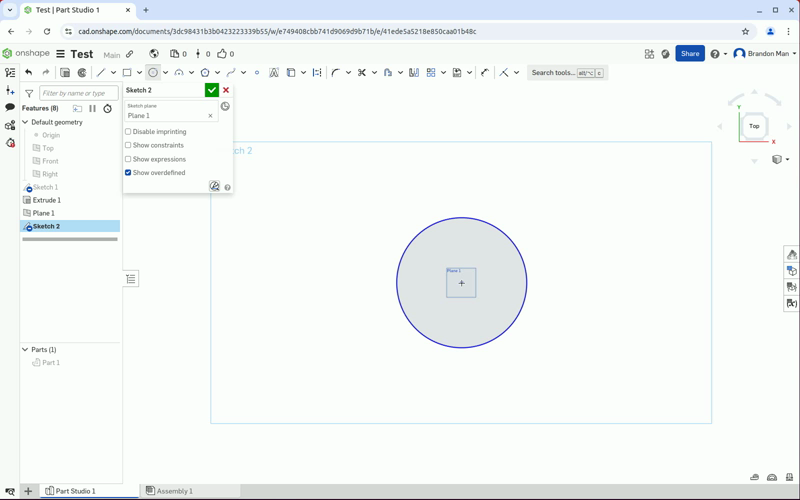
key_up(shift)
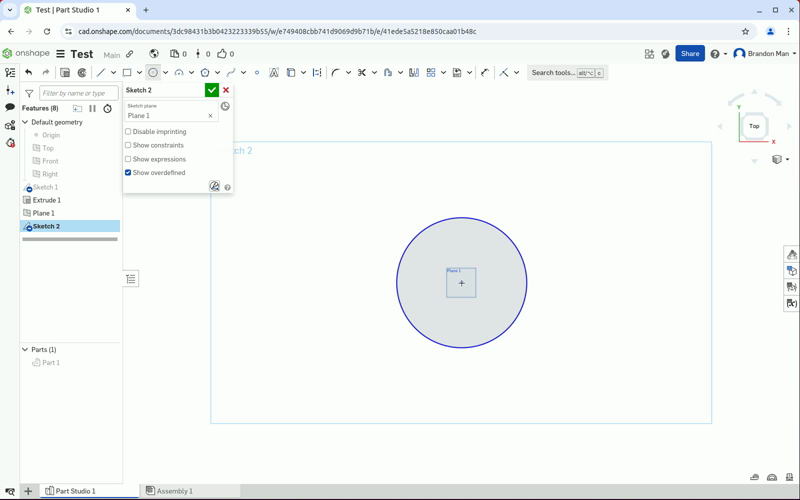
mouse_move(509, 282)
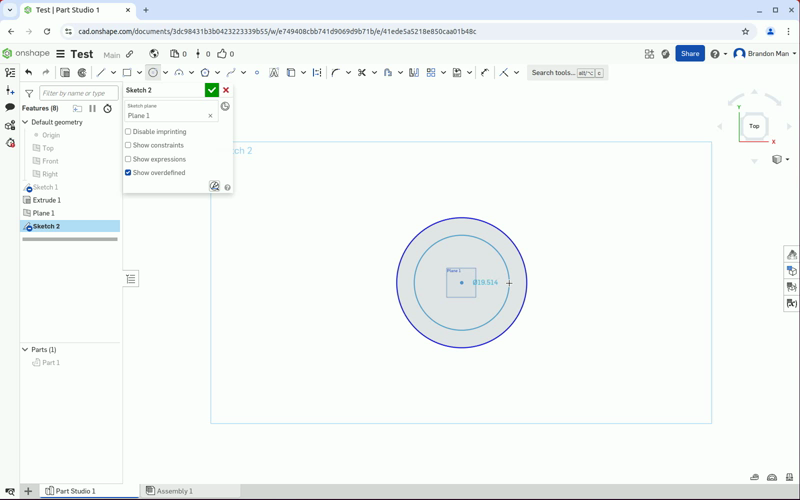
click(509, 282)
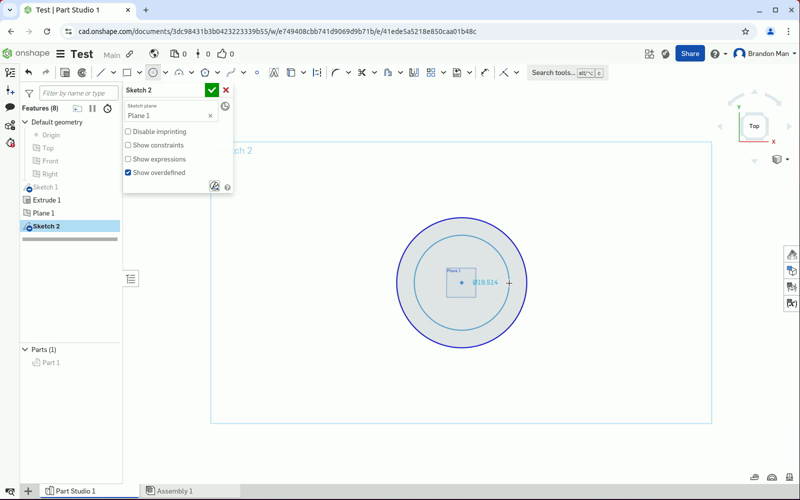
key(esc)
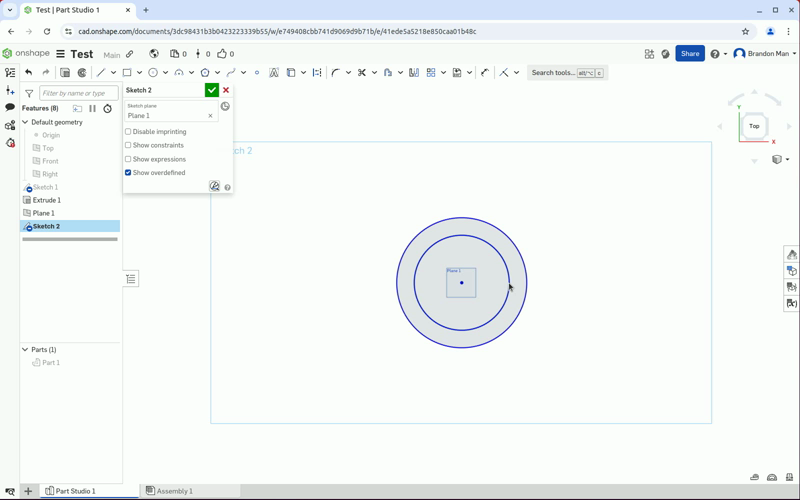
mouse_move(403, 282)
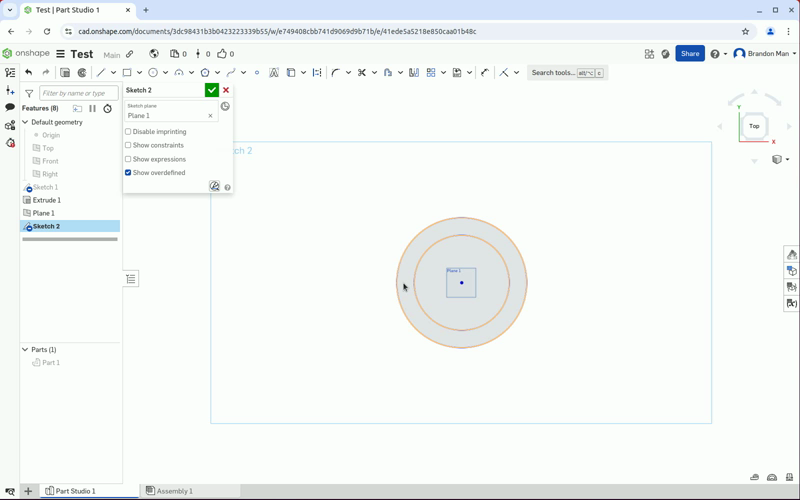
click(403, 282)
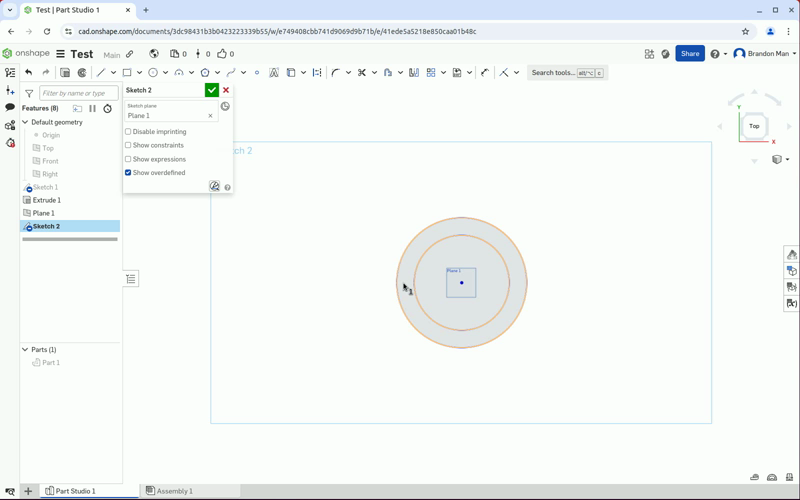
mouse_move(73, 352)
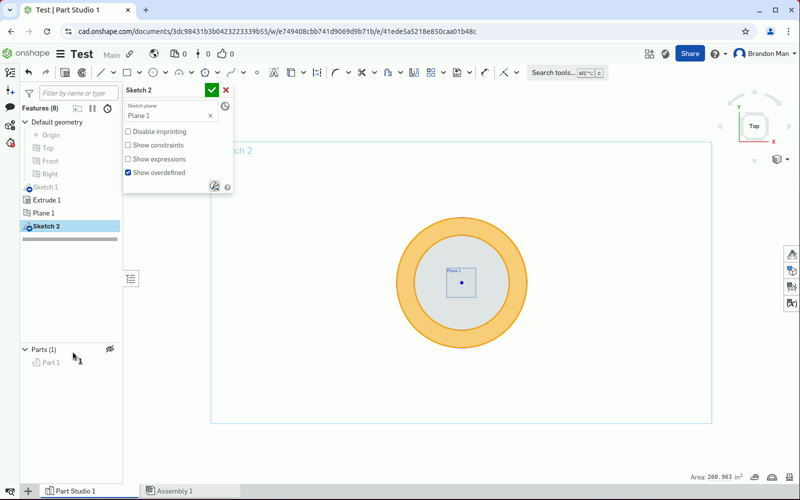
key(shift+y)
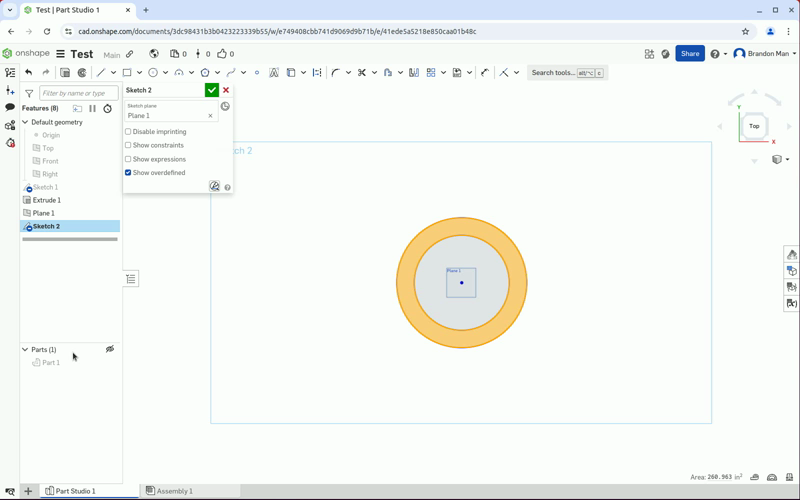
key(shift+e)
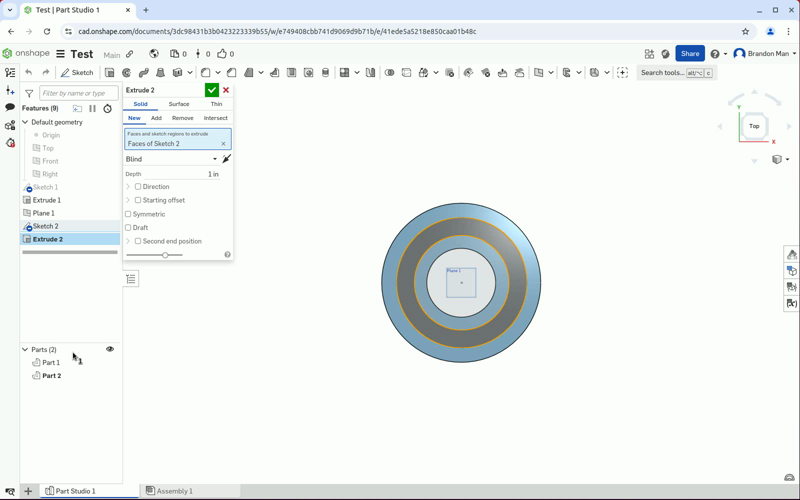
mouse_move(143, 106)
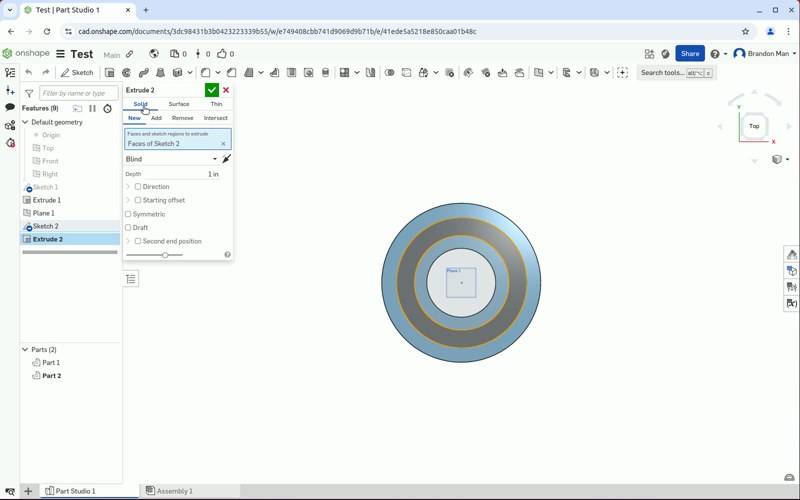
click(143, 106)
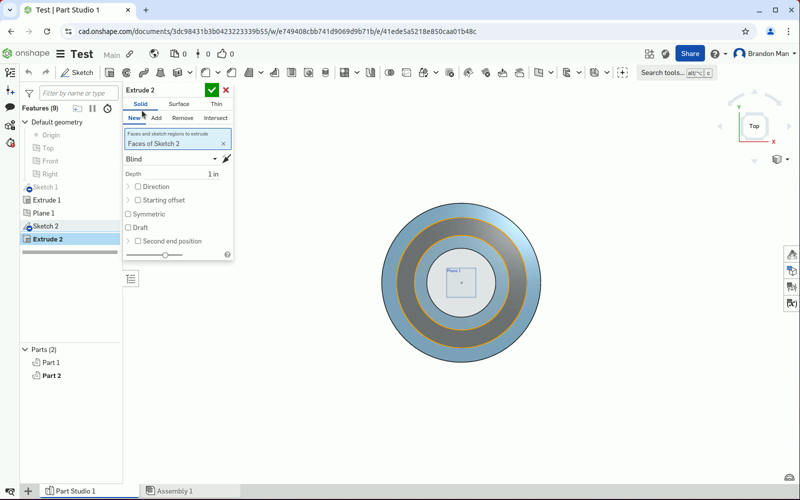
mouse_move(137, 120)
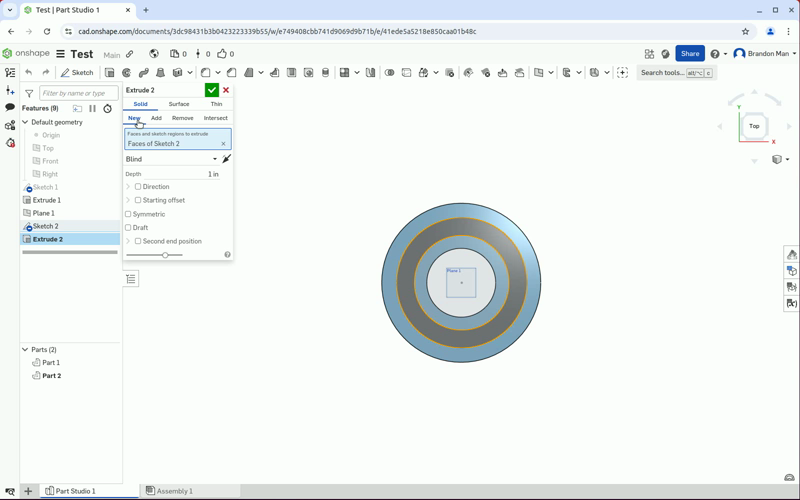
click(137, 120)
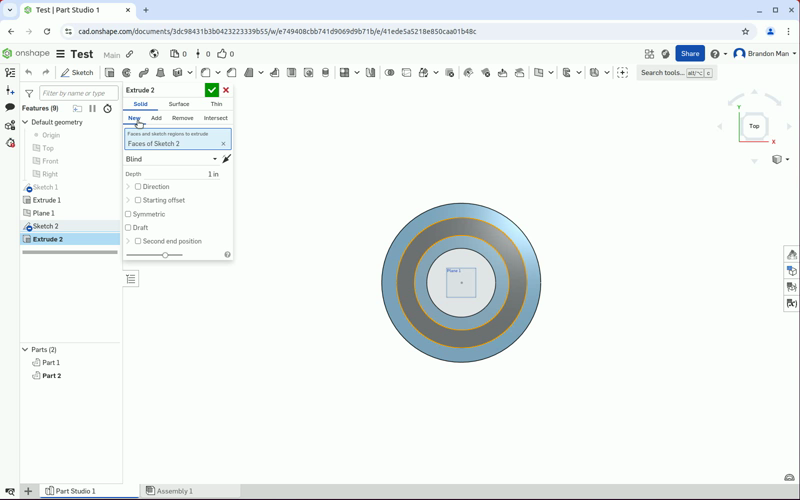
key(tab, 4)
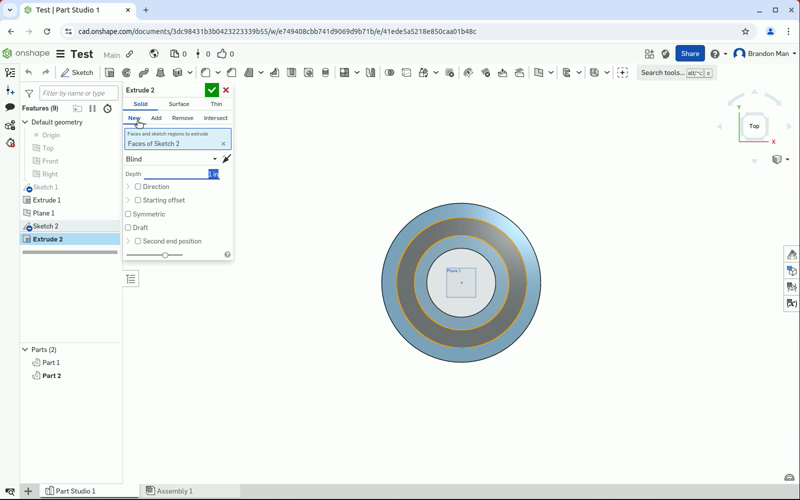
text(6.981)
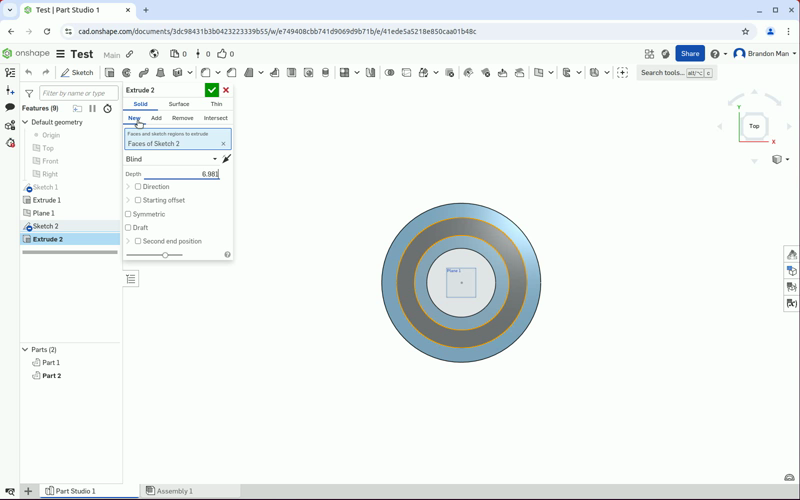
key(enter)
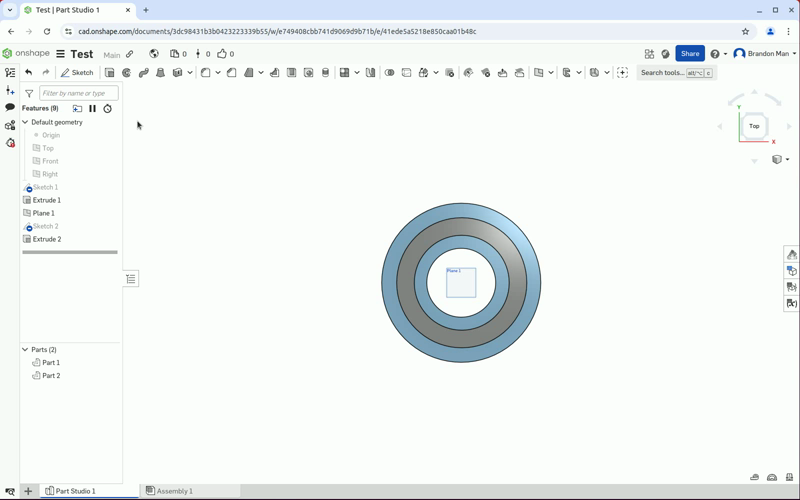
key(shift+h)
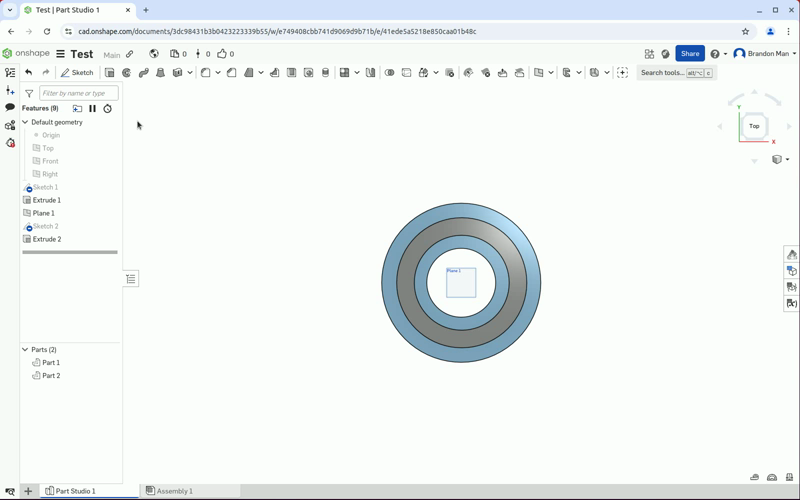
key(shift+h)
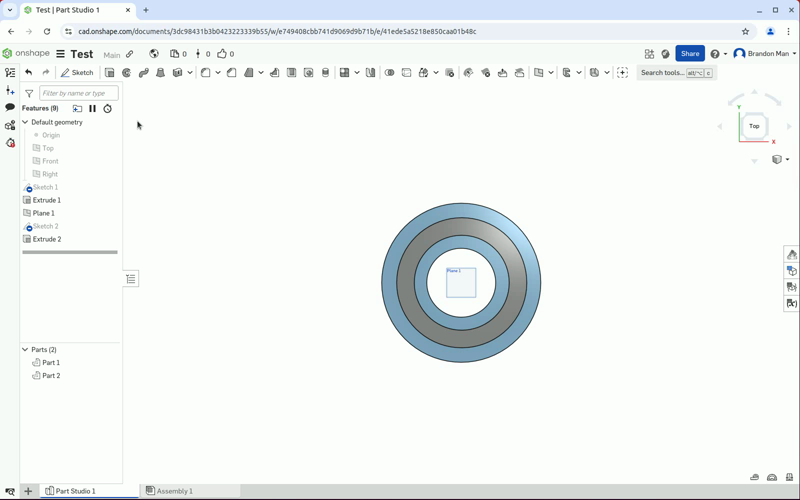
mouse_move(73, 189)
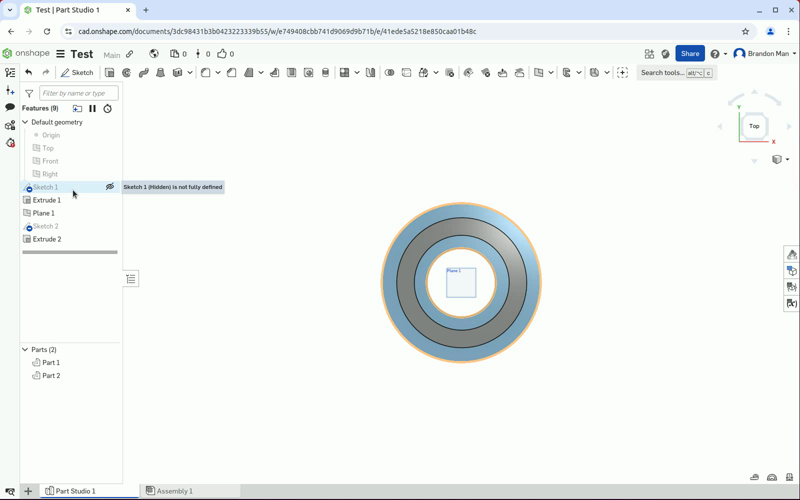
click(73, 189)
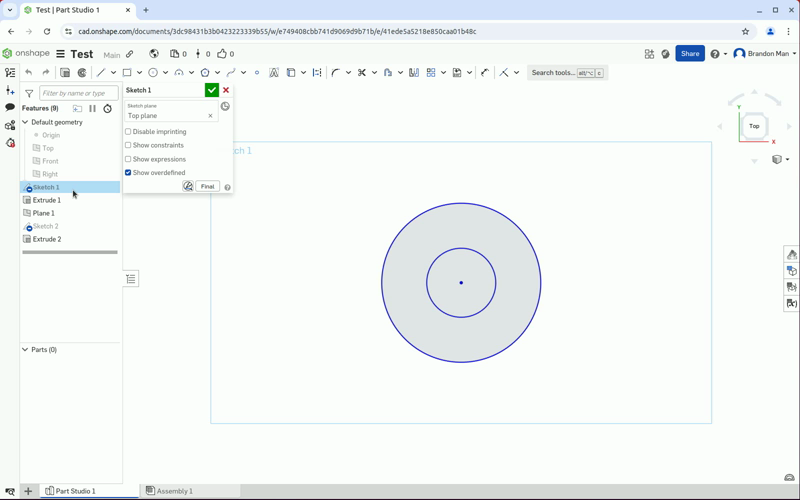
mouse_move(229, 92)
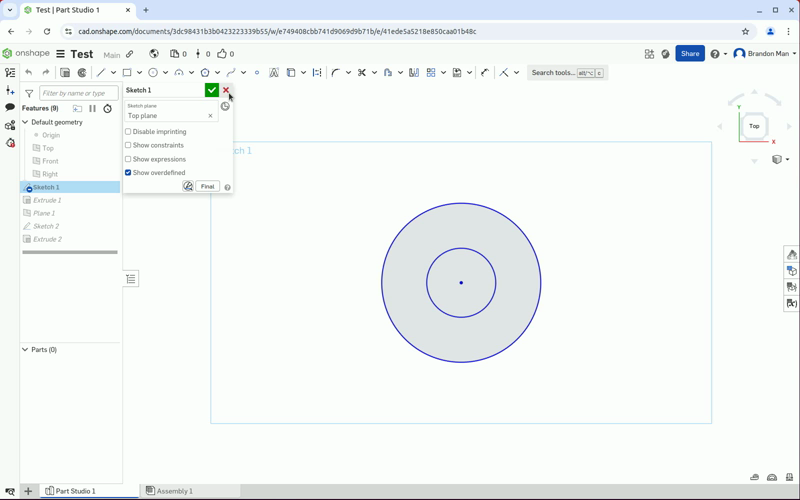
click(229, 92)
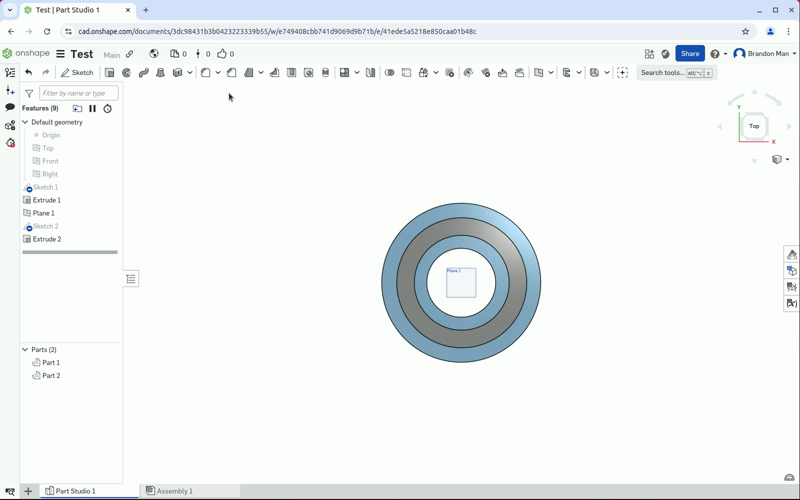
mouse_move(541, 75)
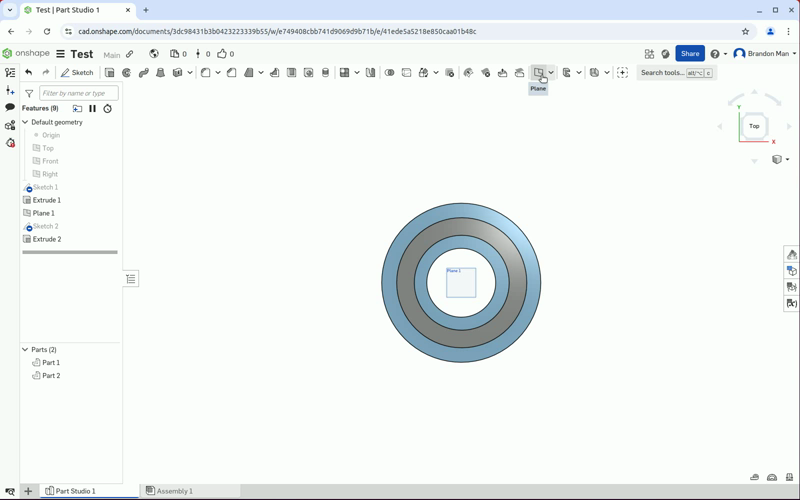
click(541, 75)
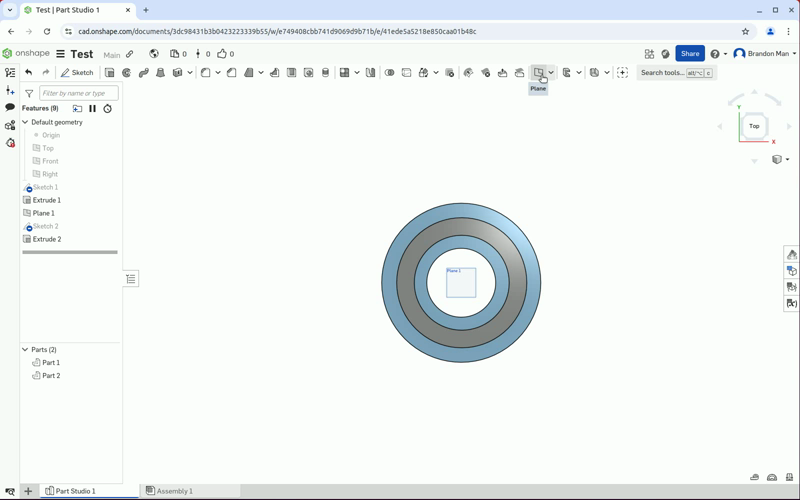
mouse_move(73, 150)
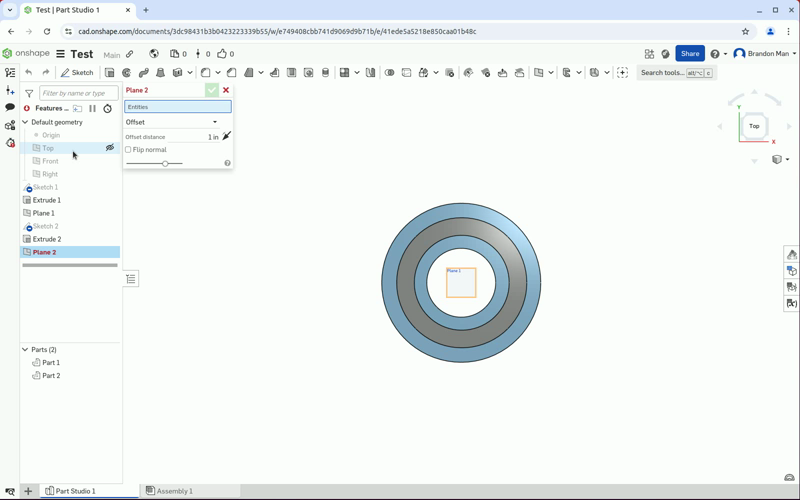
click(73, 150)
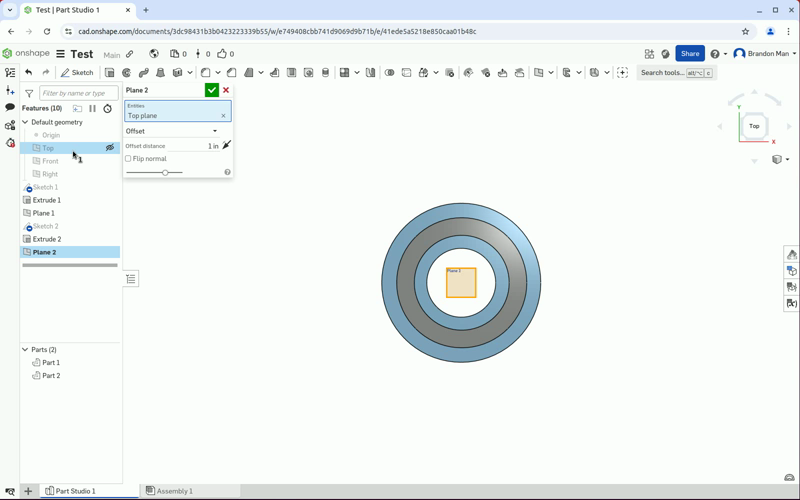
key(tab, 2)
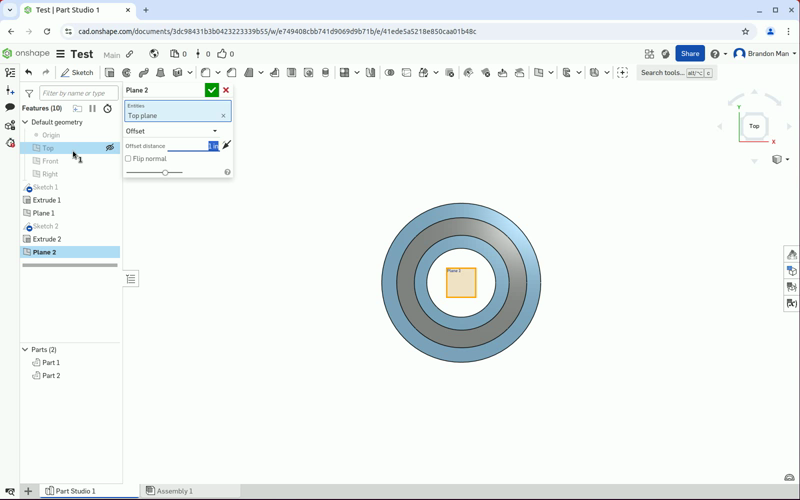
text(11.061)
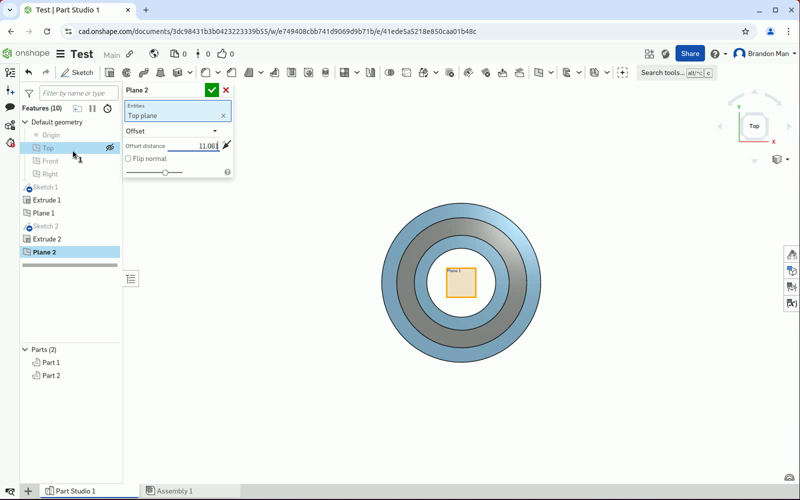
key(enter, 2)
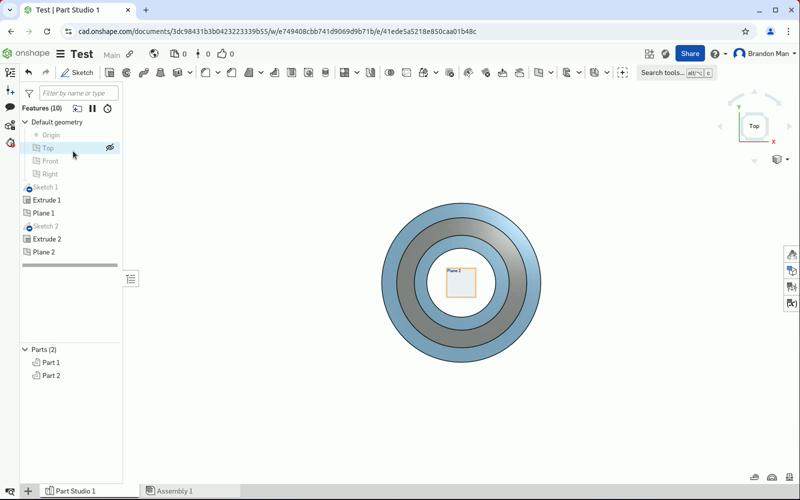
key(shift+s)
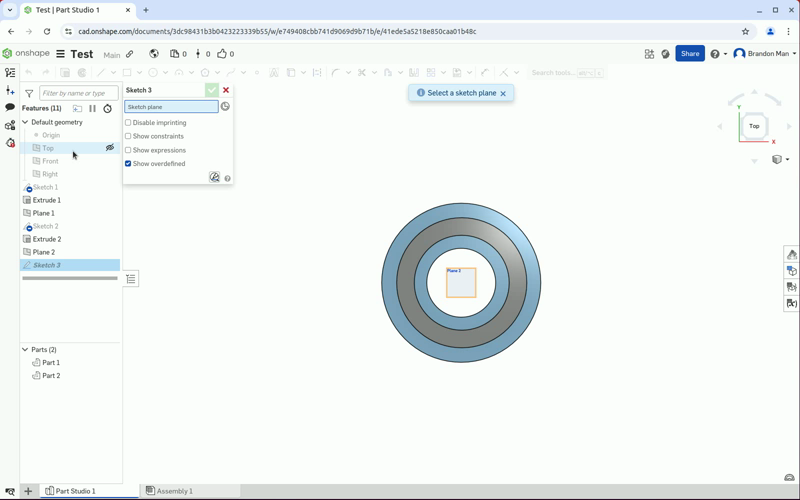
mouse_move(73, 254)
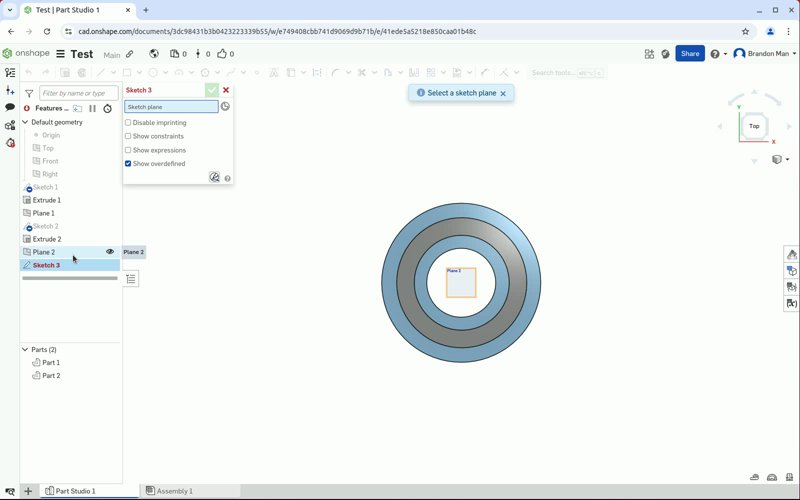
click(73, 254)
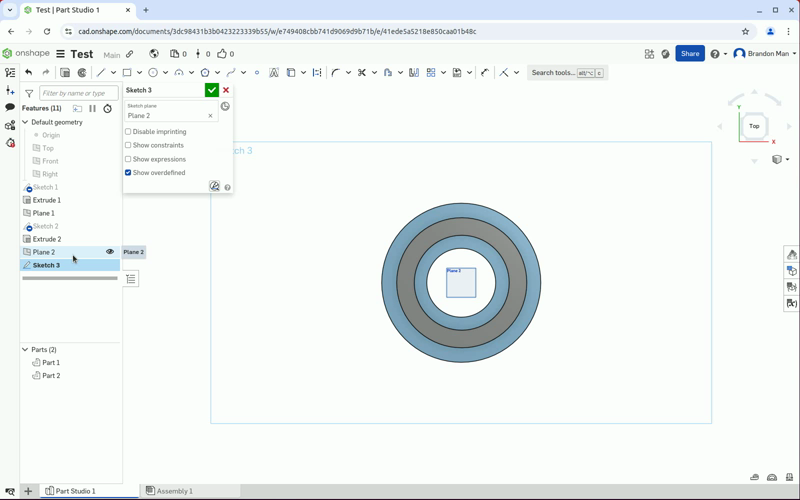
mouse_move(73, 352)
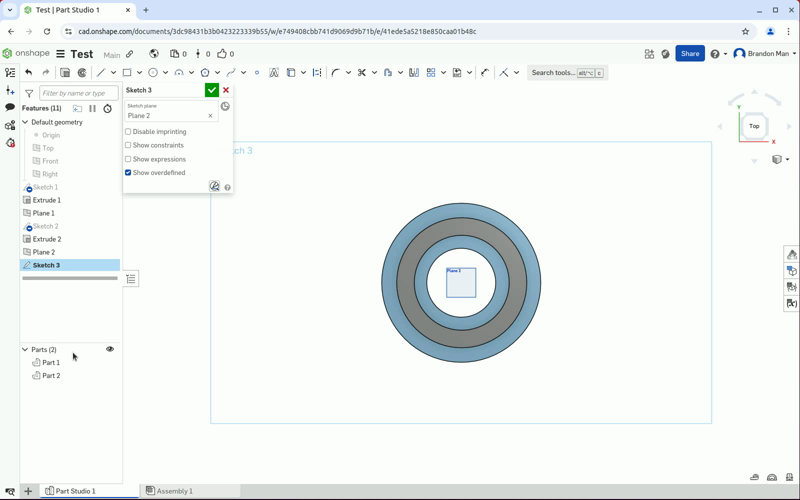
key(y)
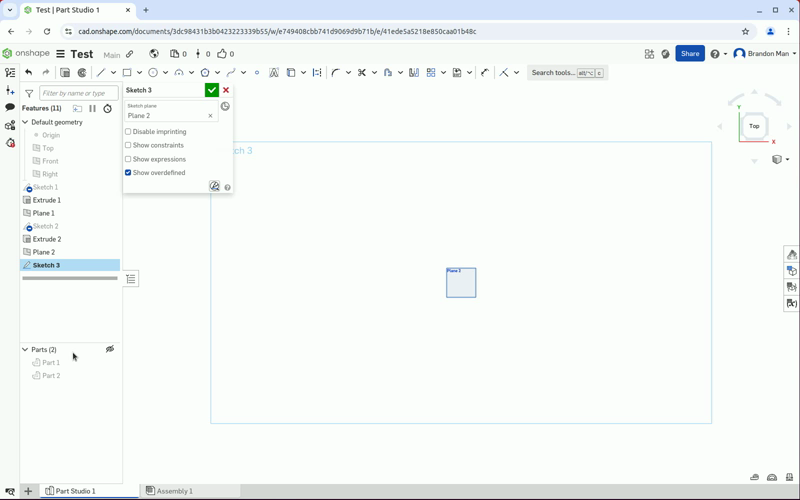
key(c)
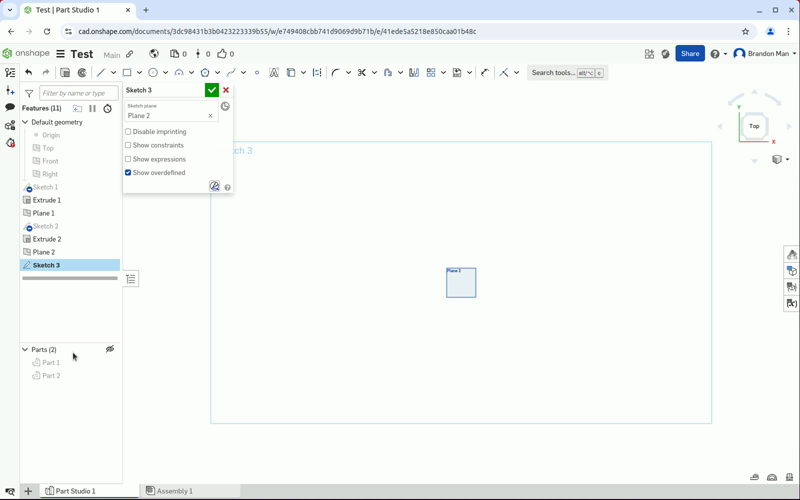
key_down(shift)
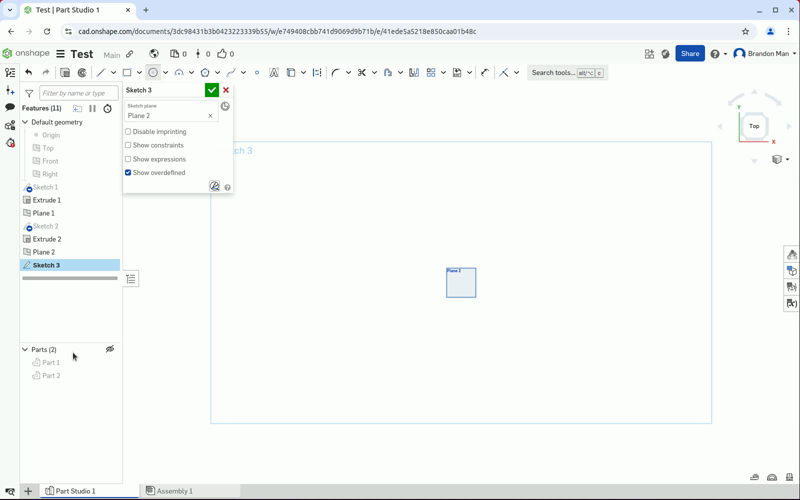
mouse_move(461, 282)
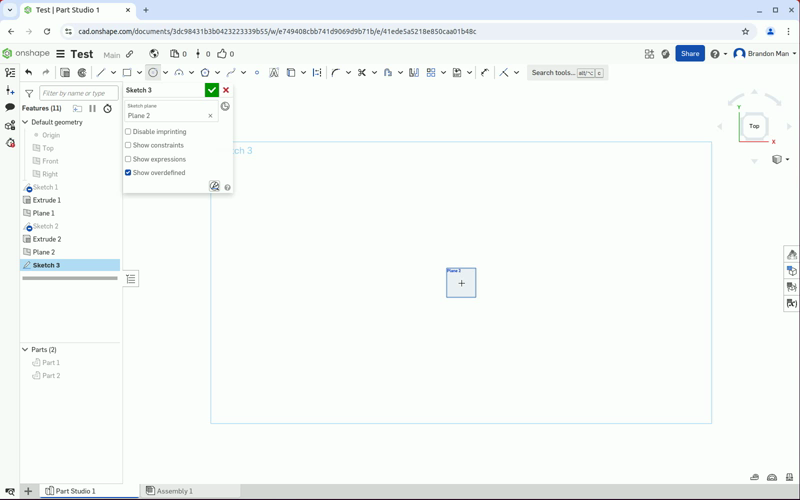
click(461, 282)
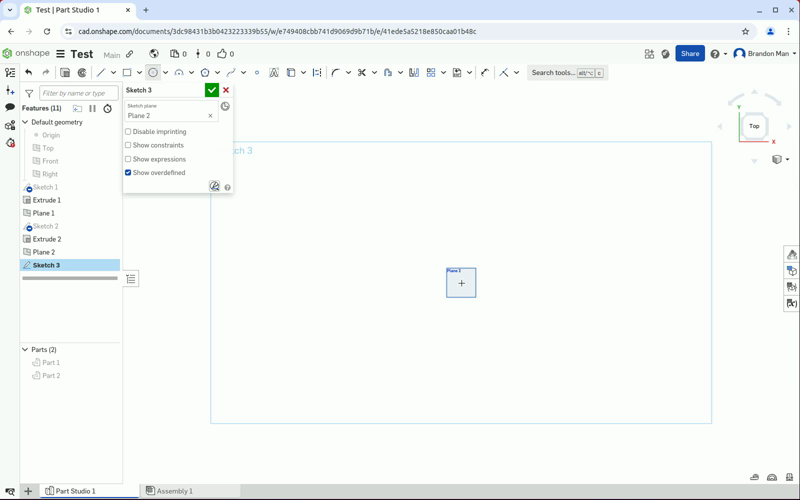
key_up(shift)
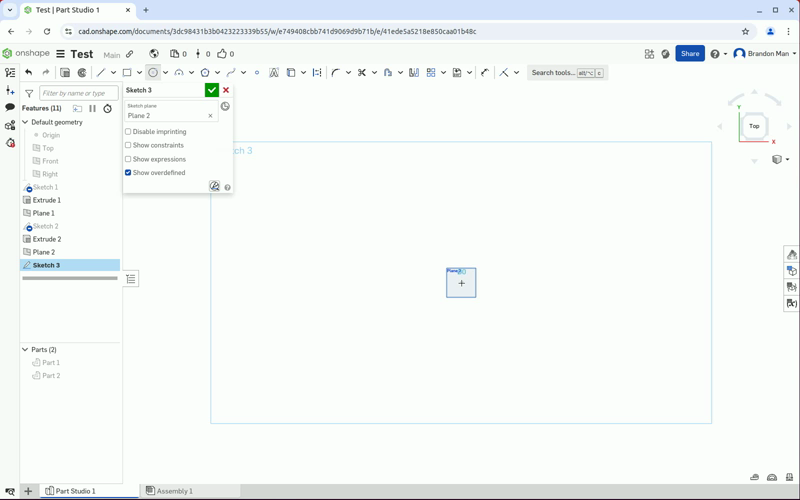
mouse_move(526, 282)
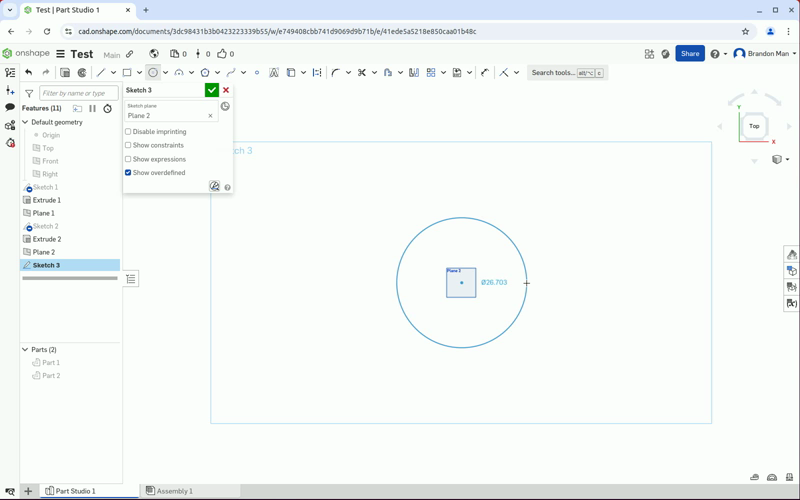
click(526, 282)
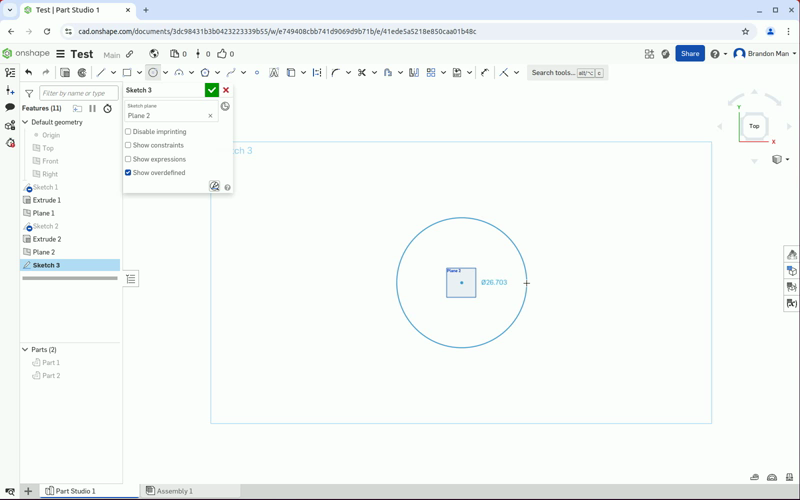
key(esc)
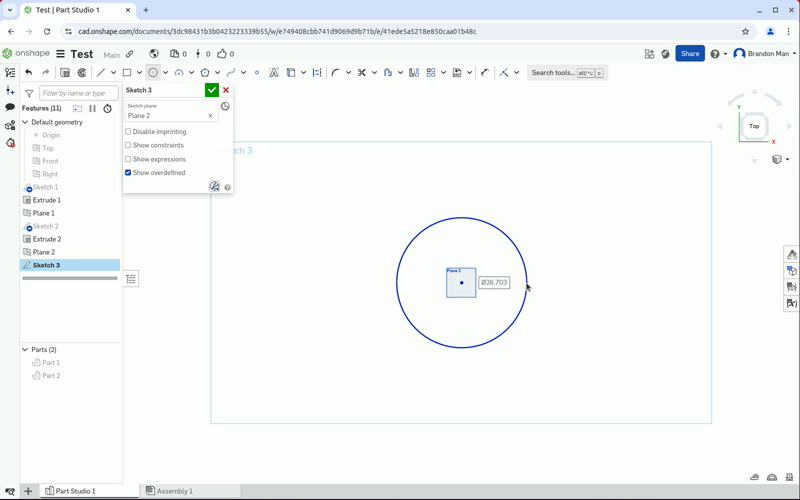
key(c)
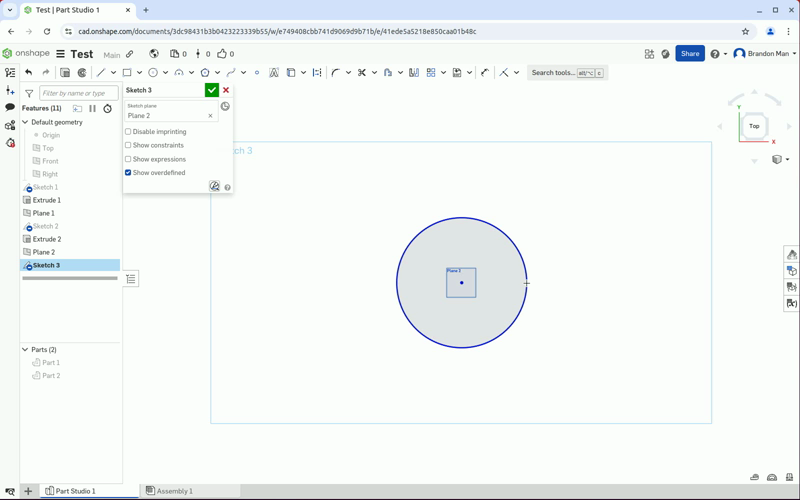
key_down(shift)
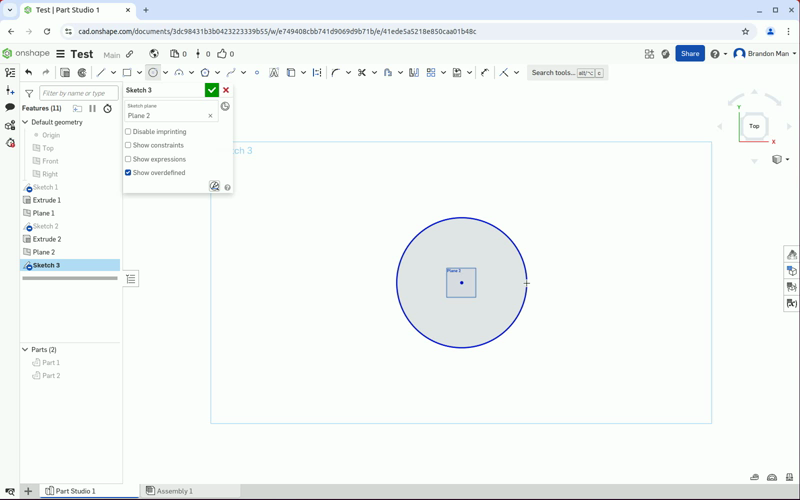
mouse_move(461, 282)
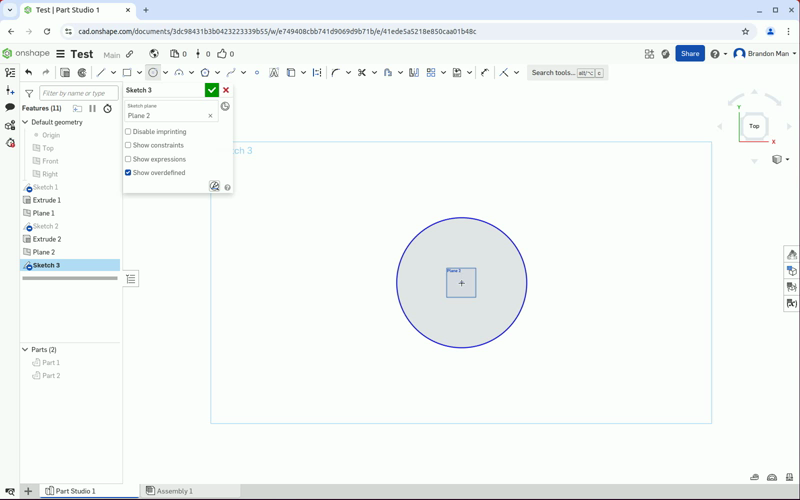
click(461, 282)
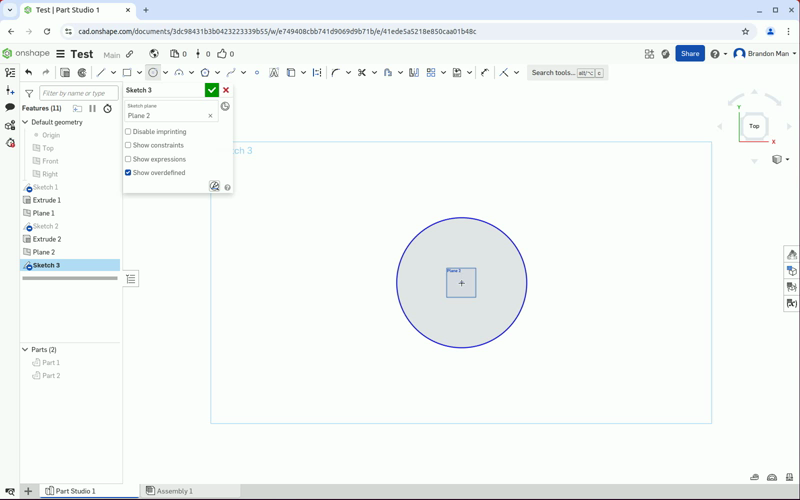
key_up(shift)
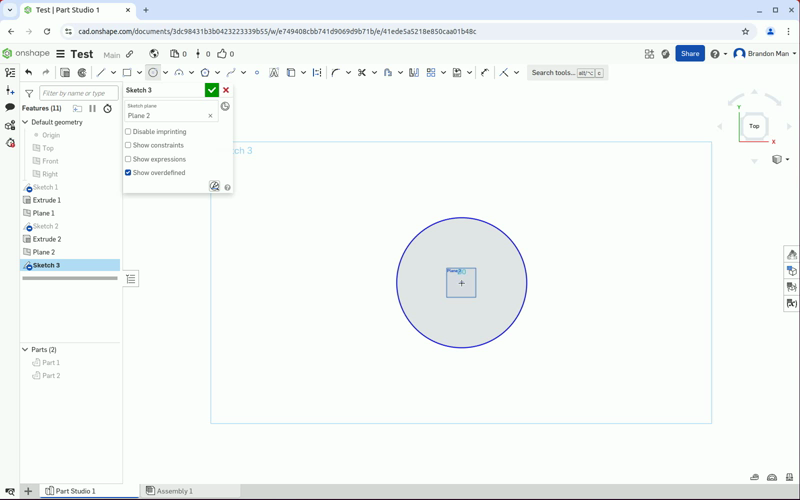
mouse_move(511, 282)
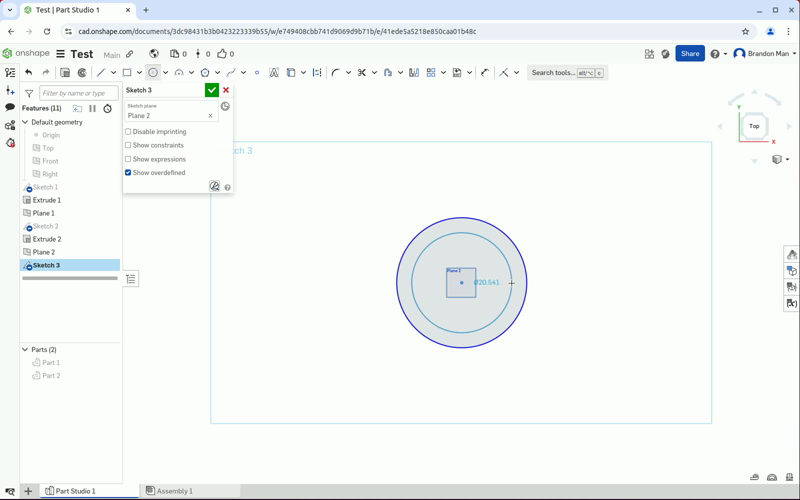
click(511, 282)
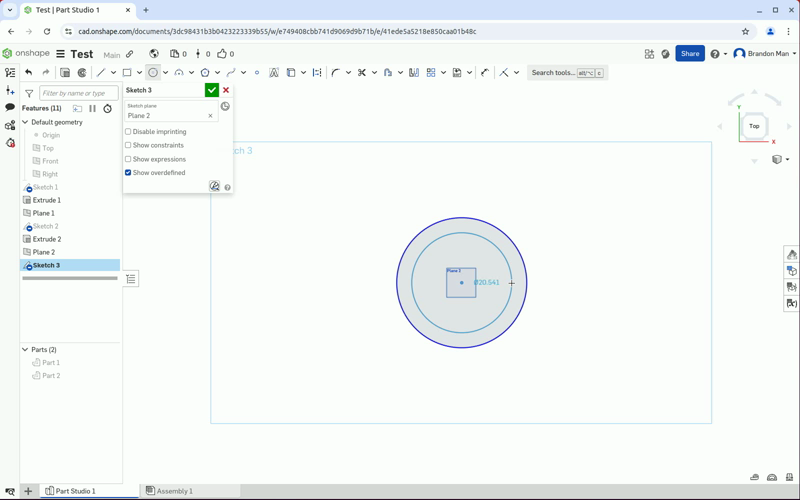
key(esc)
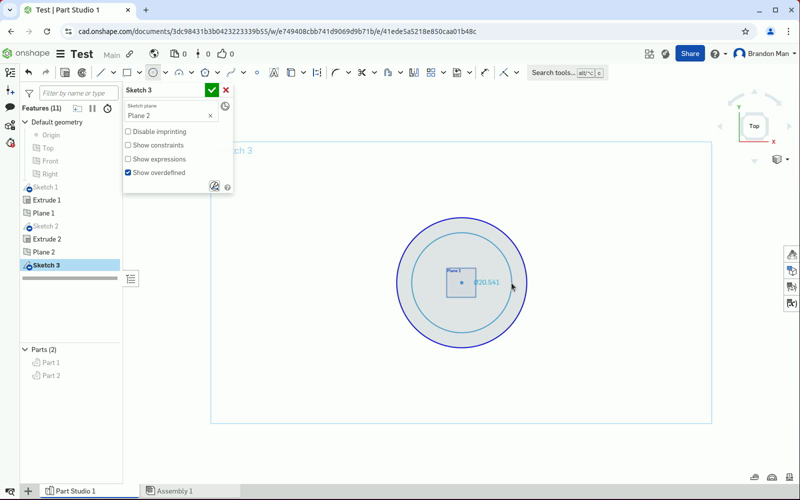
mouse_move(514, 293)
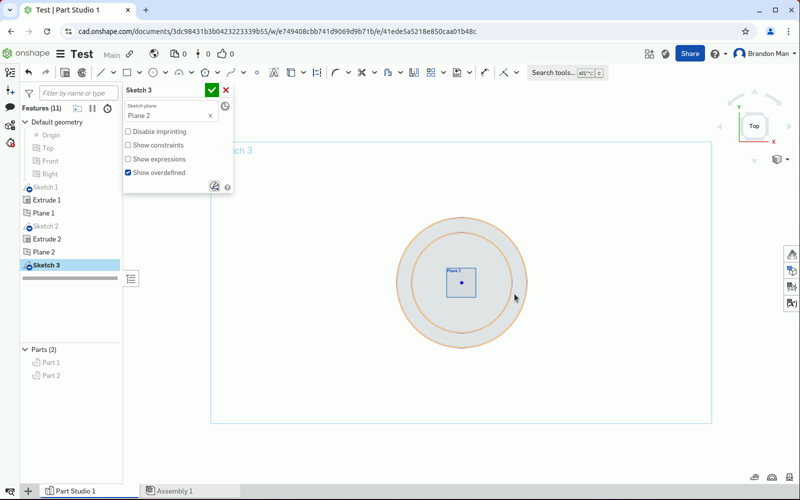
click(514, 293)
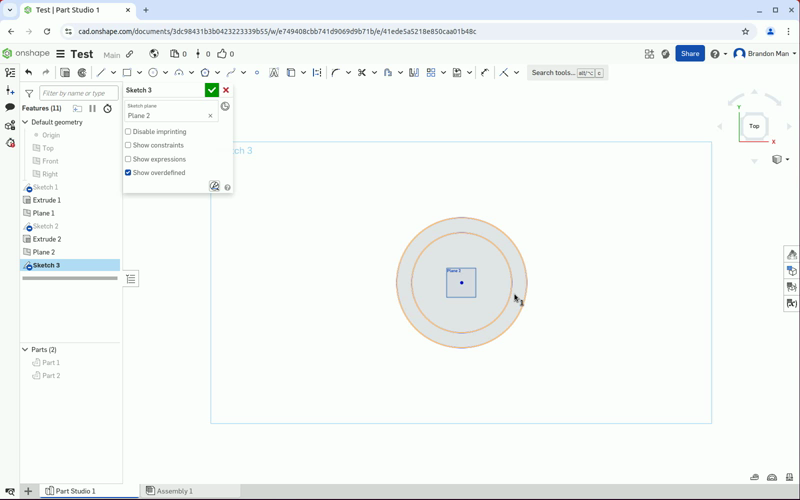
mouse_move(73, 352)
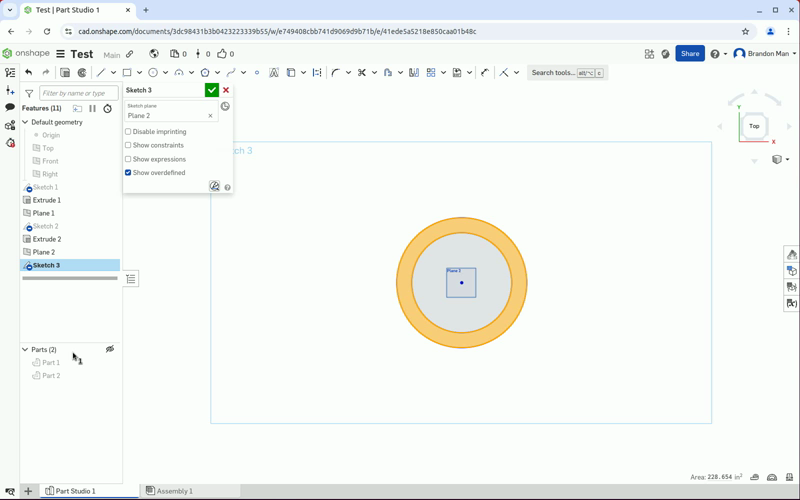
key(shift+y)
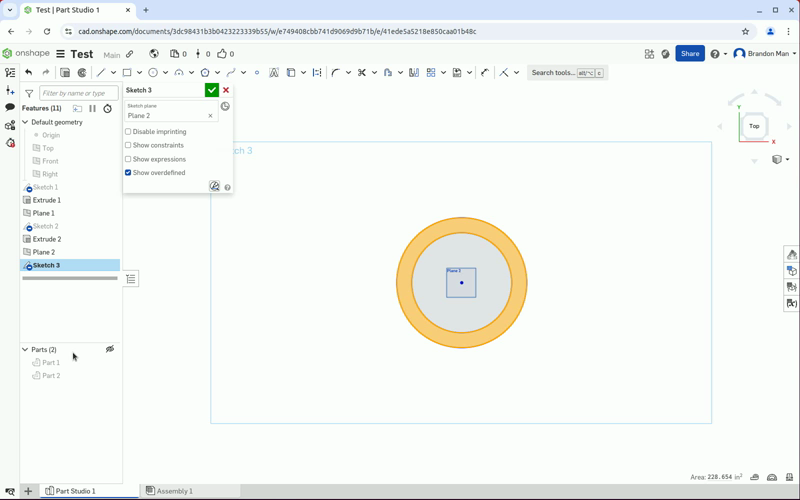
key(shift+e)
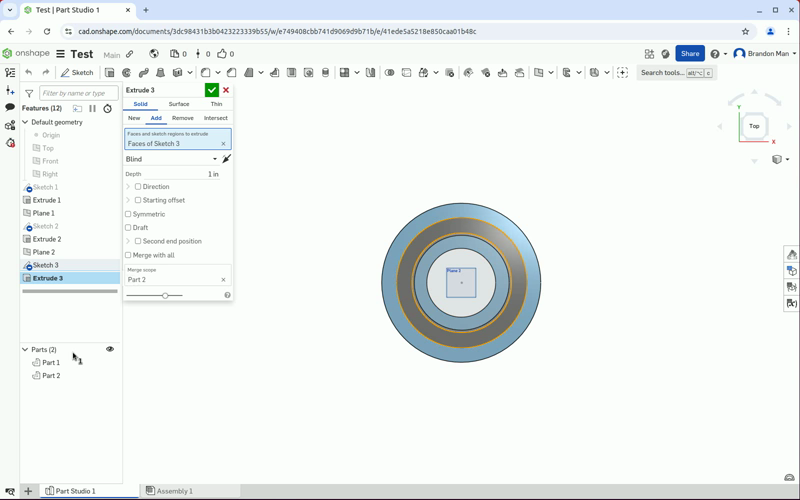
mouse_move(143, 106)
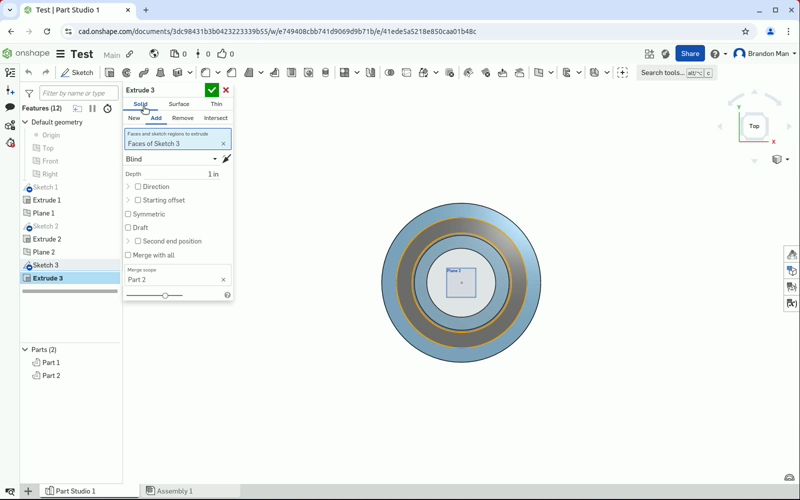
click(143, 106)
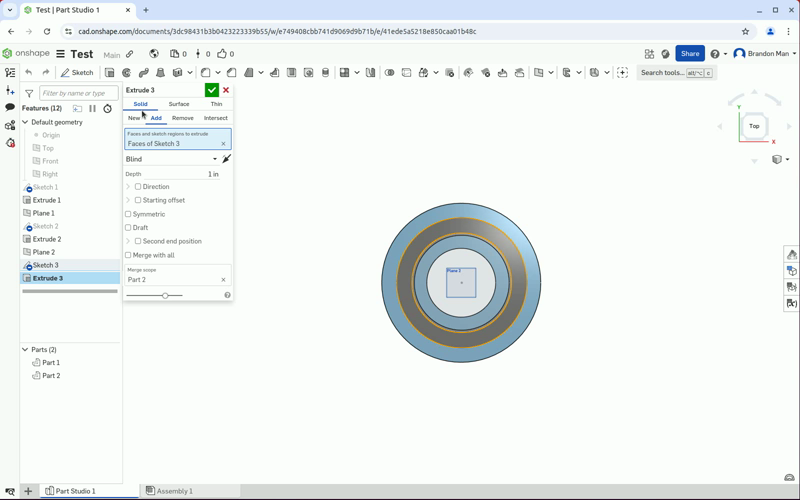
mouse_move(137, 120)
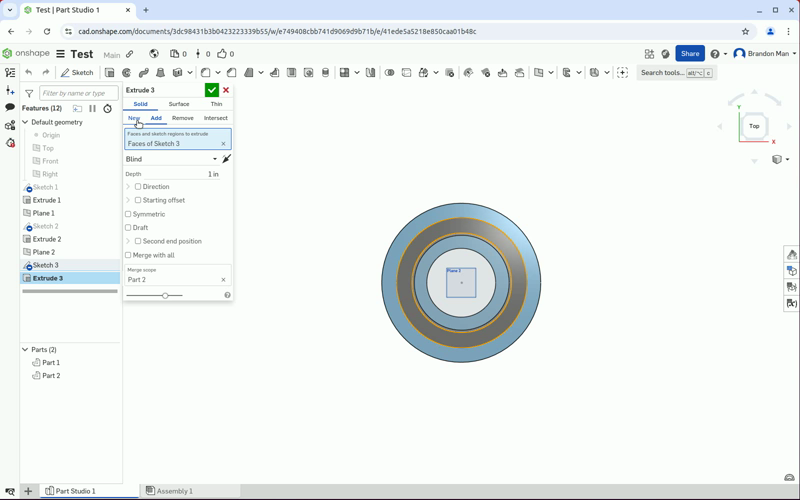
click(137, 120)
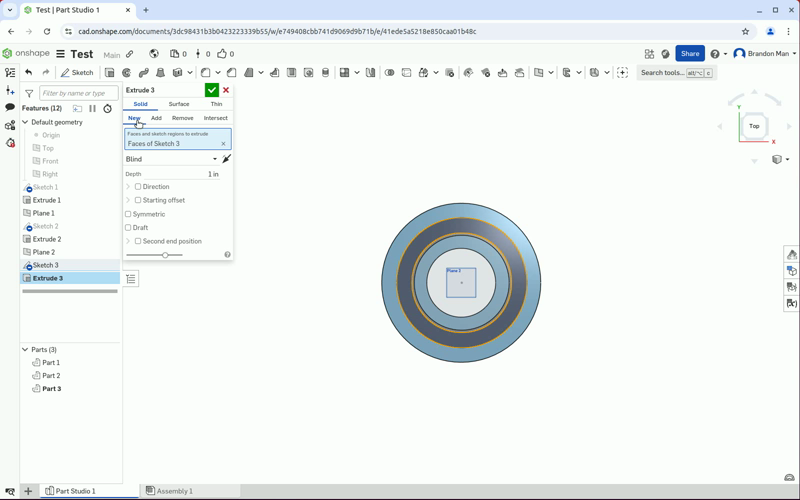
key(tab, 4)
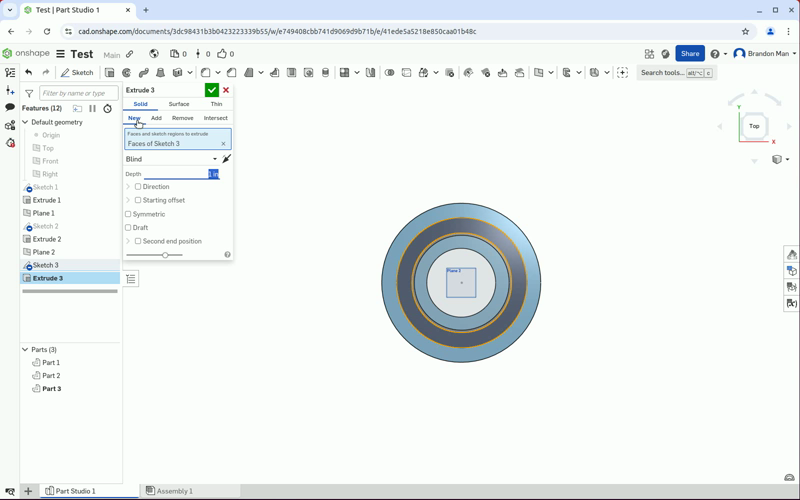
text(6.018)
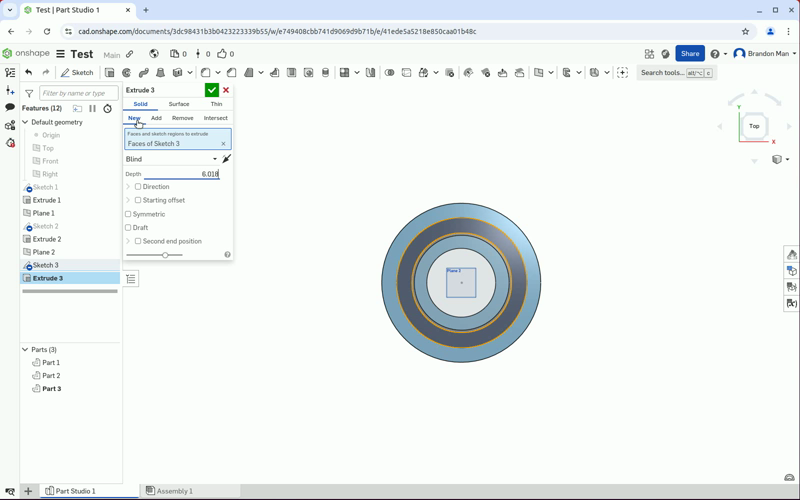
key(enter)
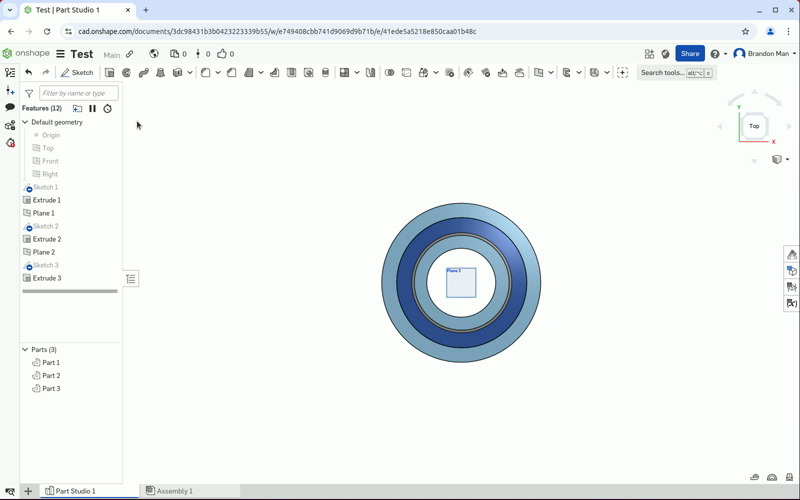
key(shift+h)
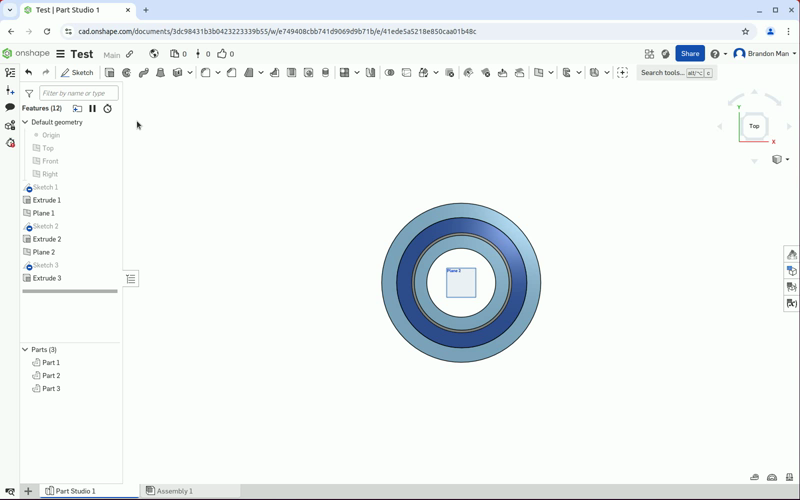
key(shift+h)
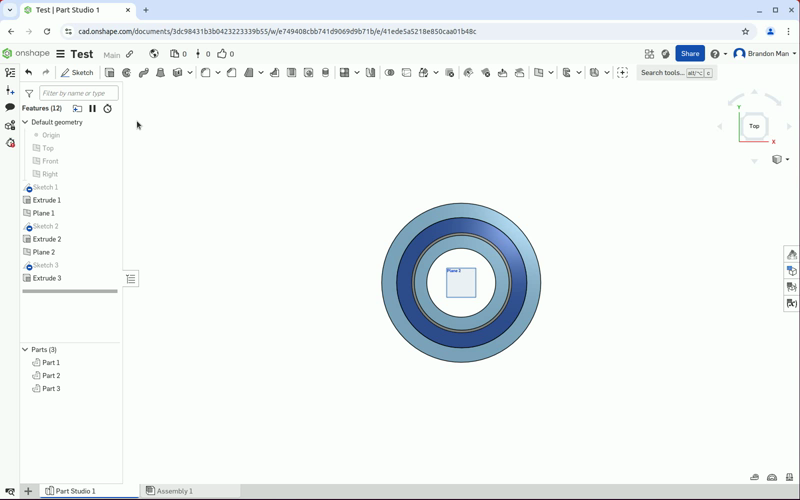
mouse_move(73, 189)
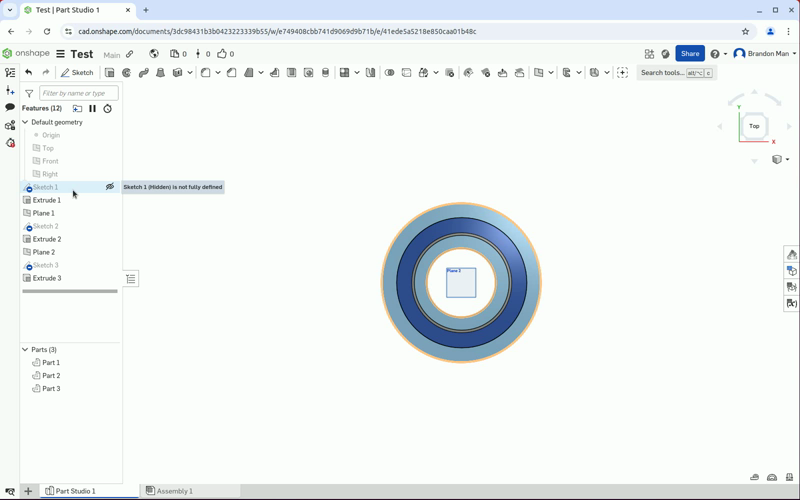
click(73, 189)
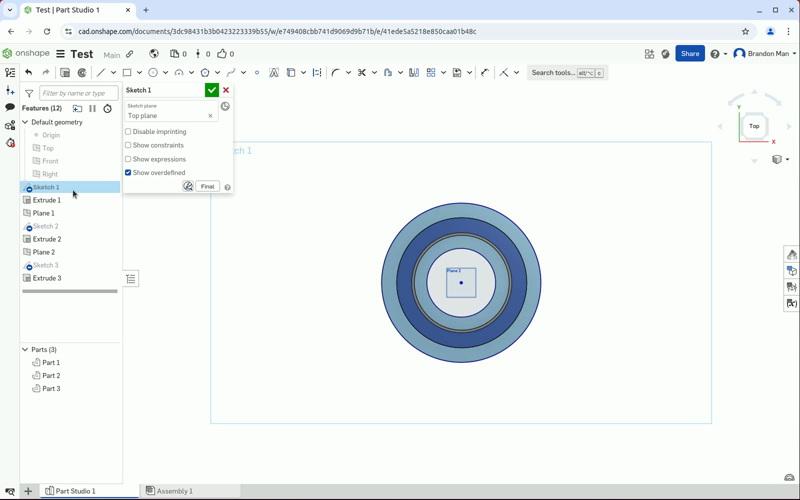
mouse_move(229, 92)
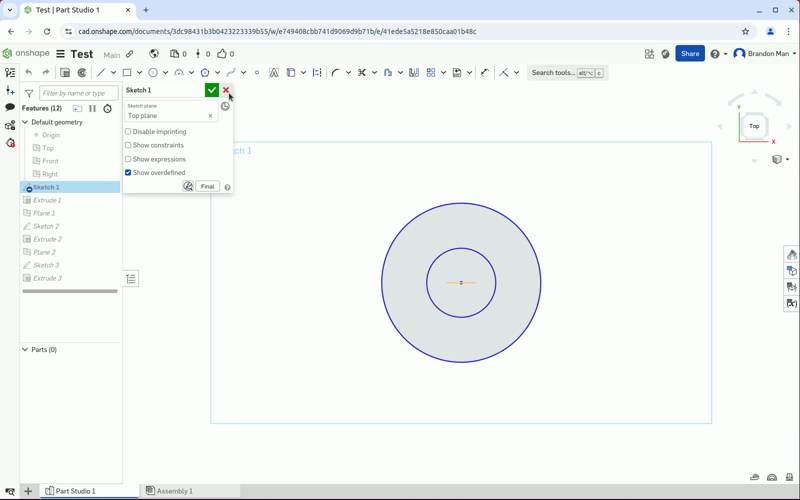
click(229, 92)
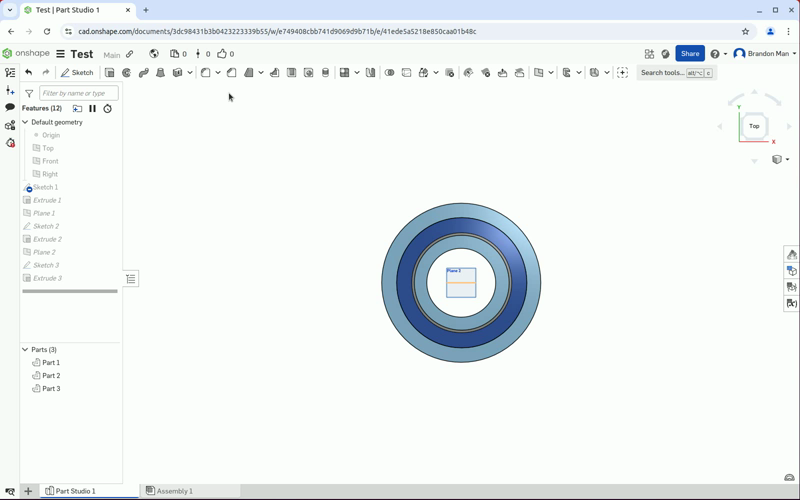
mouse_move(541, 75)
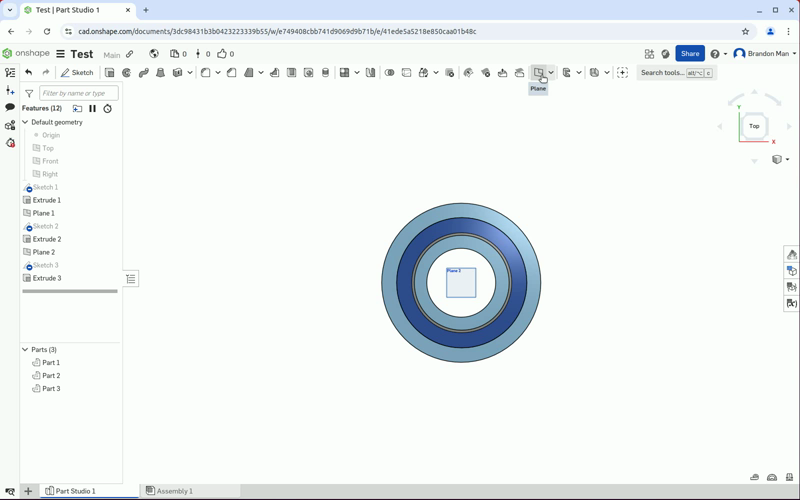
click(541, 75)
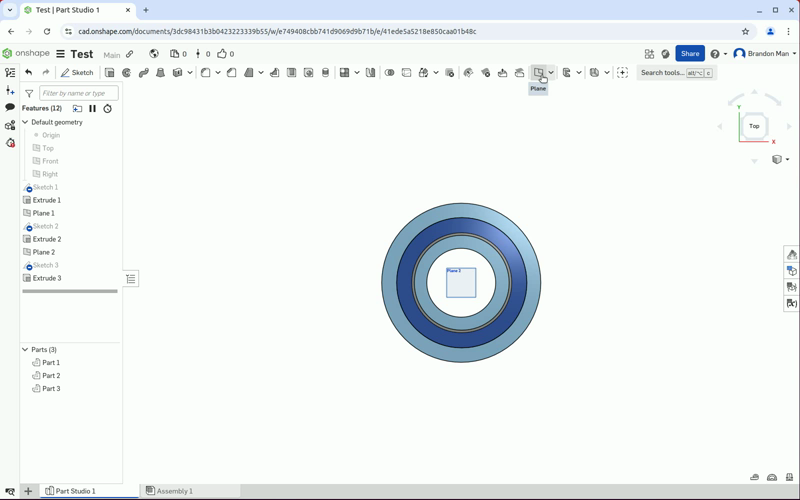
mouse_move(73, 150)
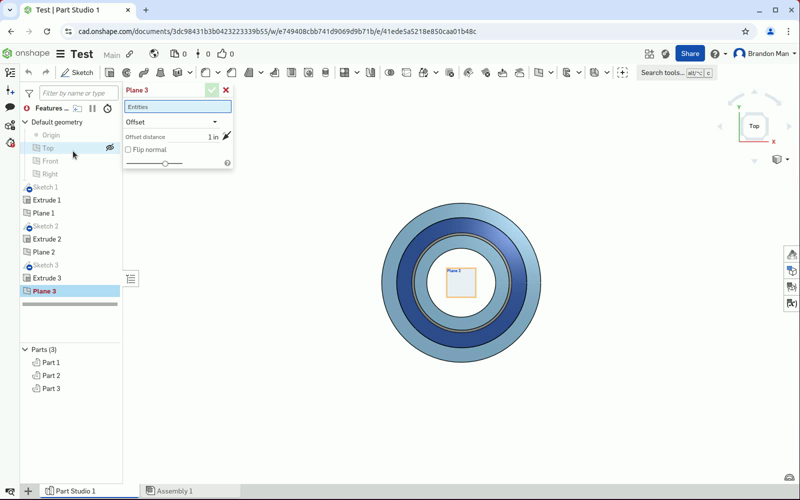
click(73, 150)
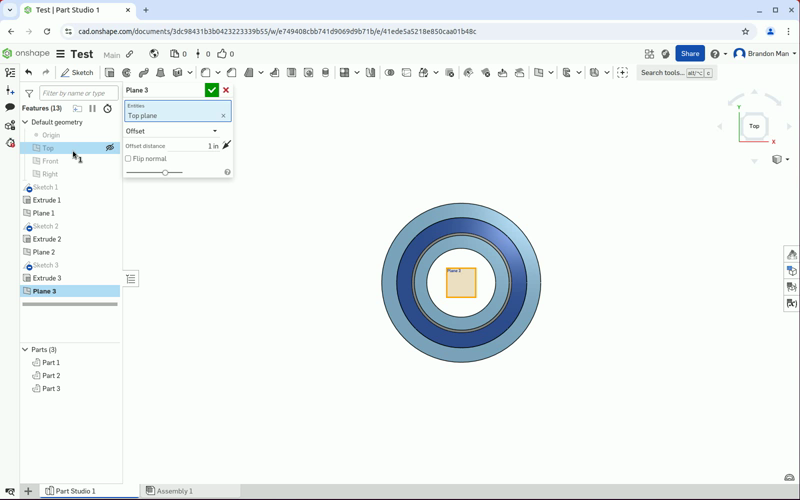
key(tab, 2)
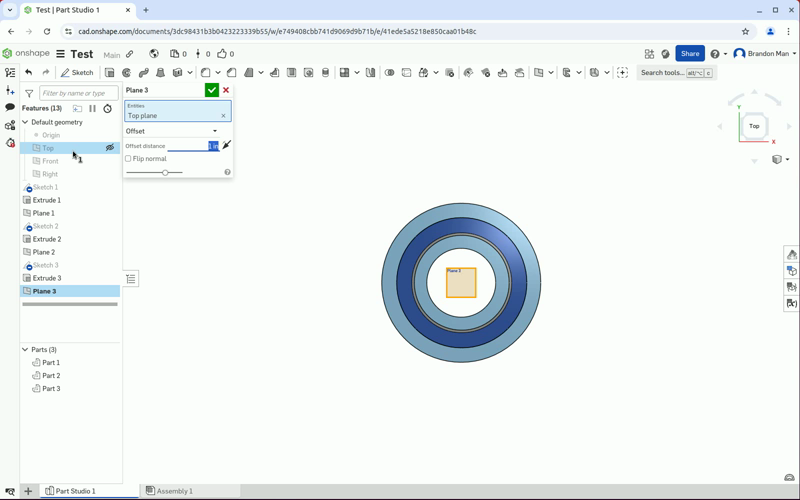
text(17.1)
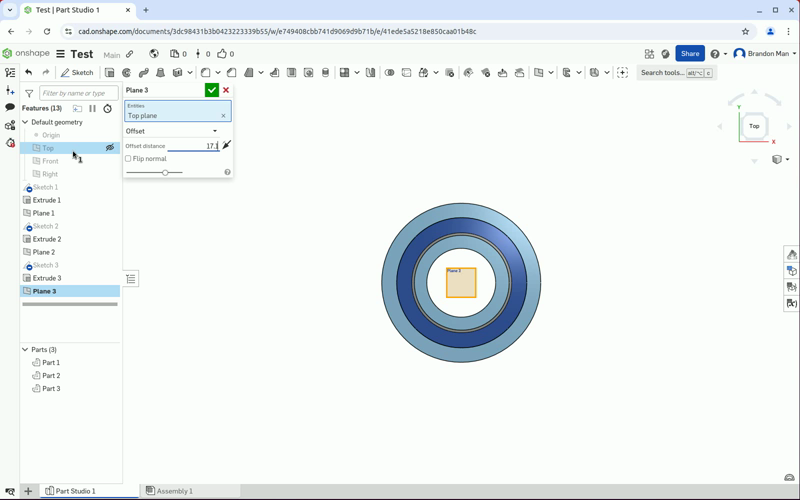
key(enter, 2)
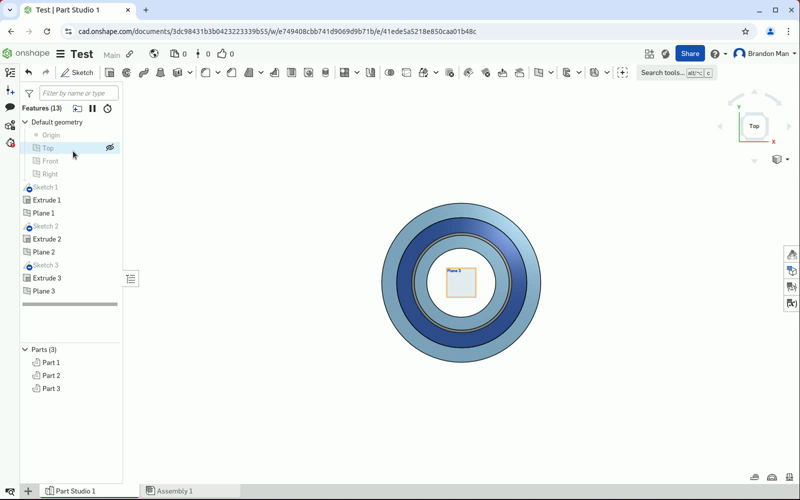
key(shift+s)
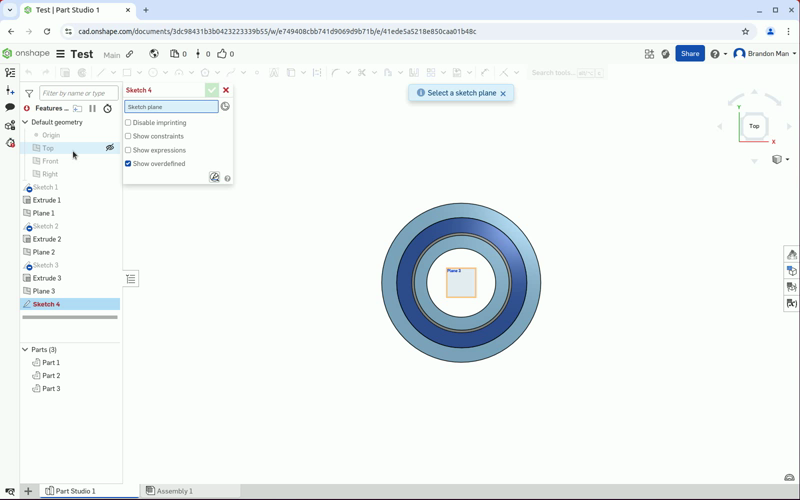
mouse_move(73, 293)
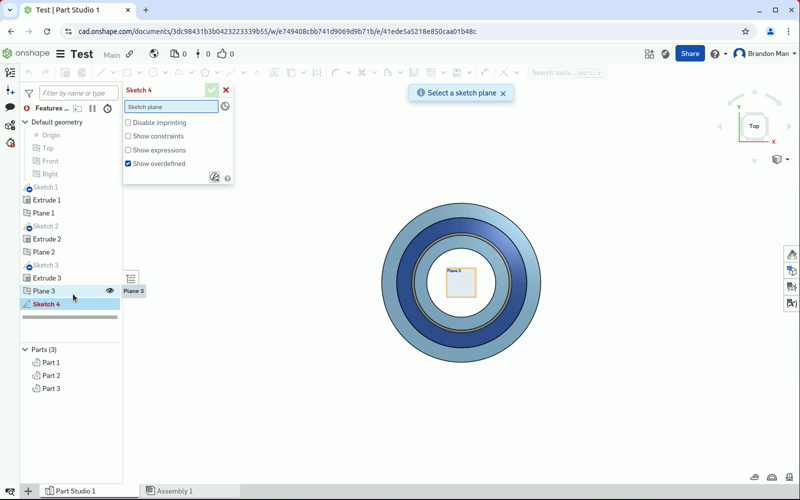
click(73, 293)
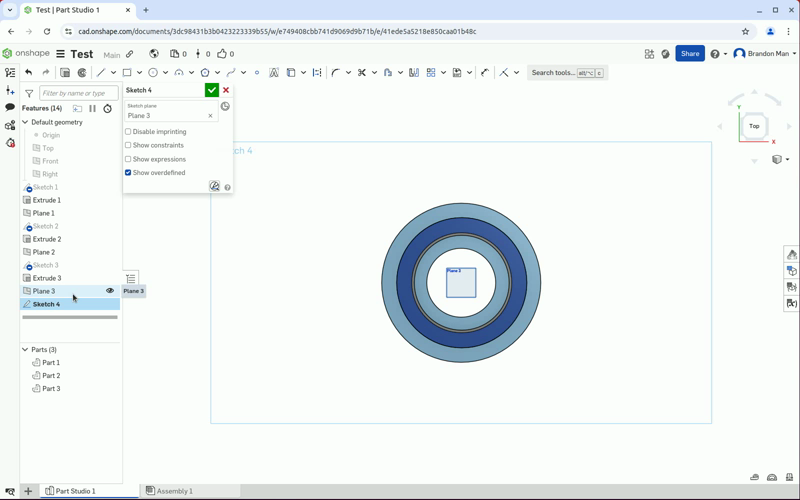
mouse_move(73, 352)
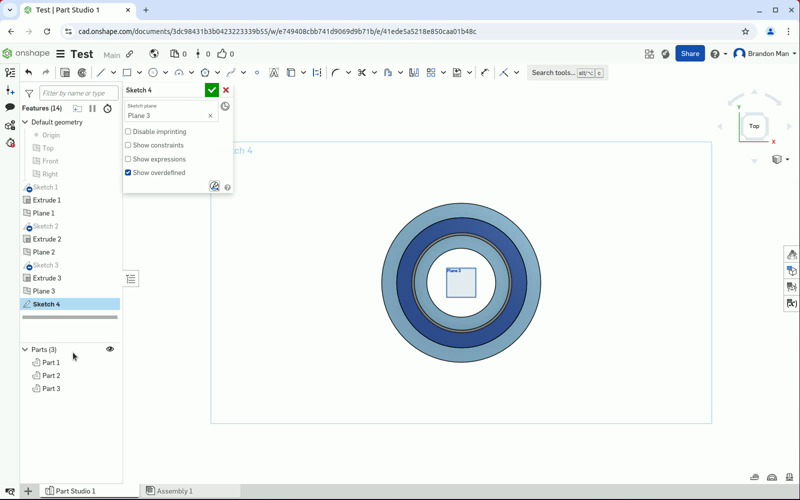
key(y)
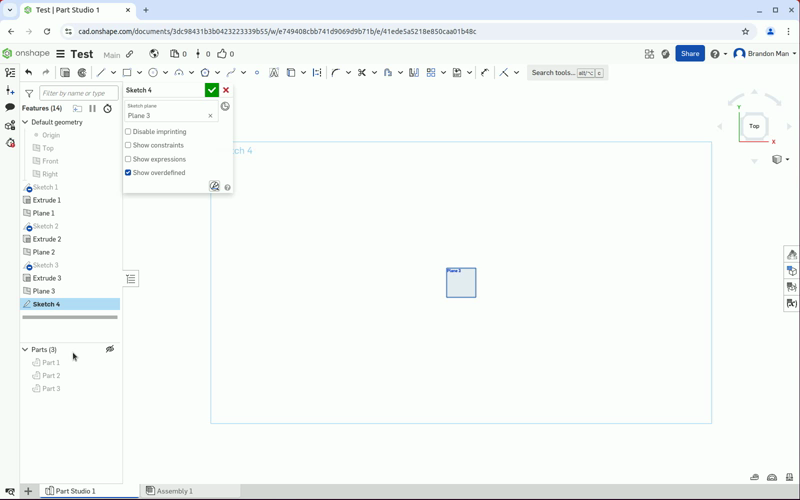
key(c)
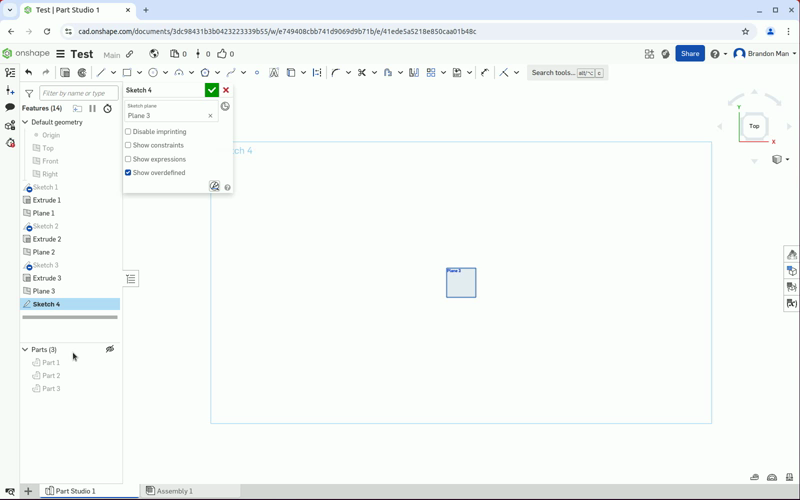
key_down(shift)
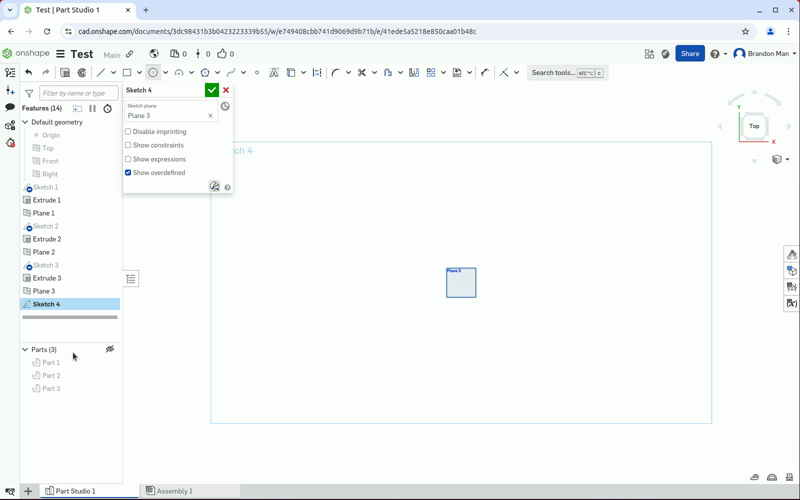
mouse_move(461, 282)
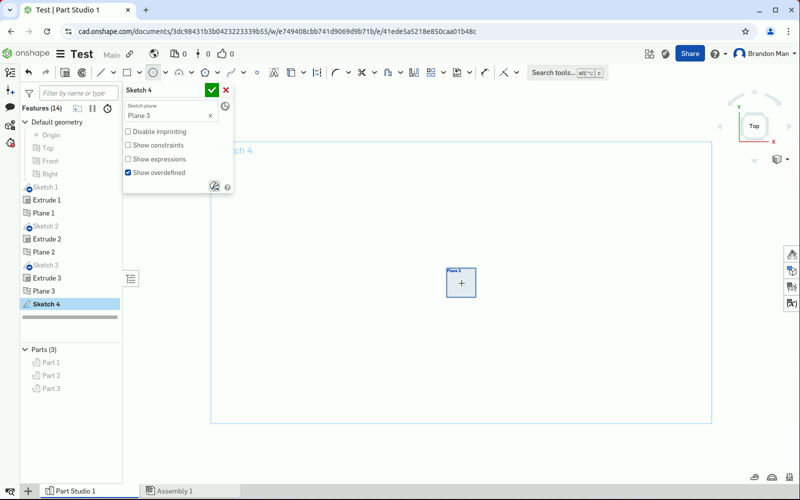
click(461, 282)
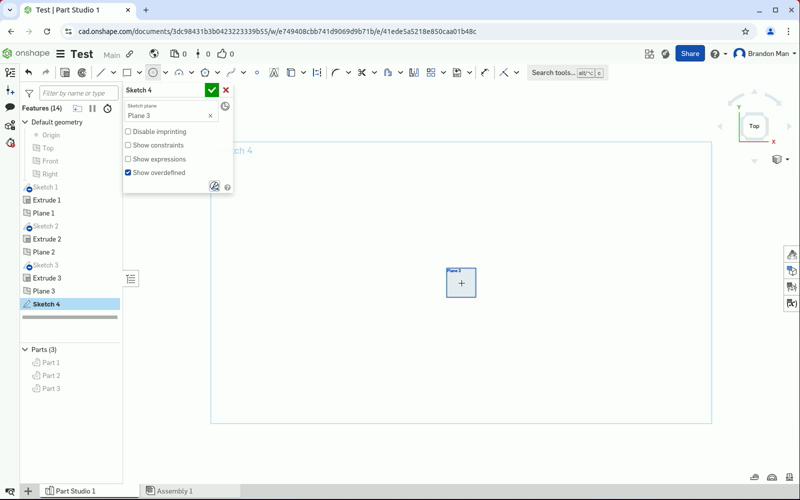
key_up(shift)
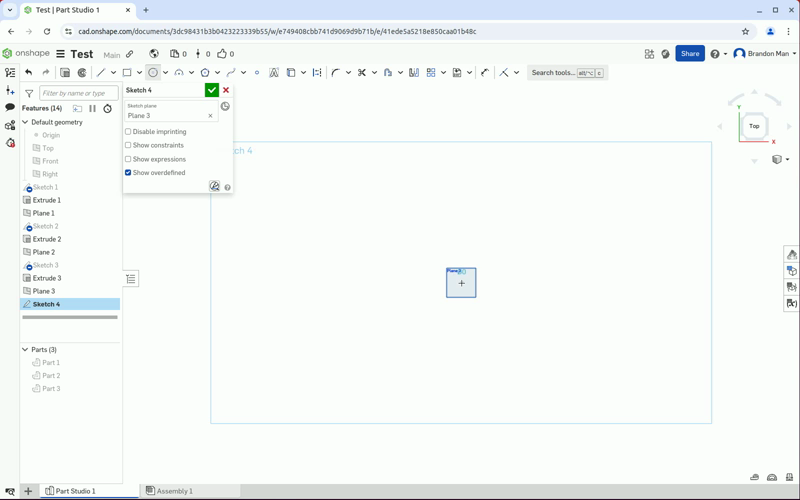
mouse_move(526, 282)
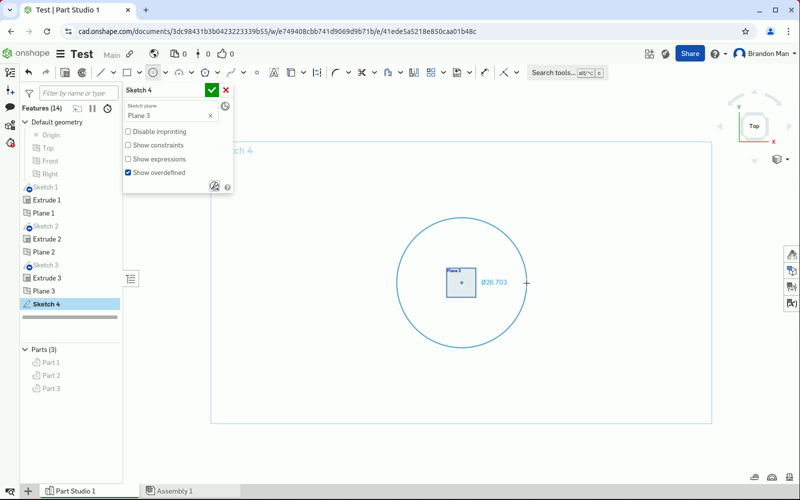
click(526, 282)
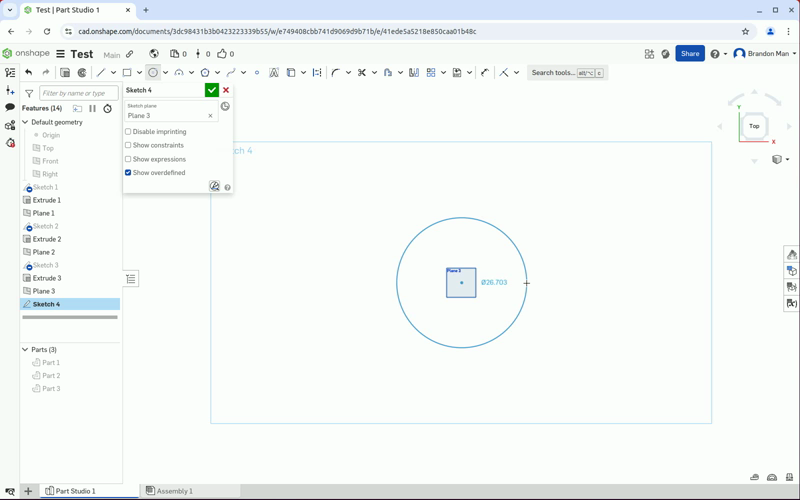
key(esc)
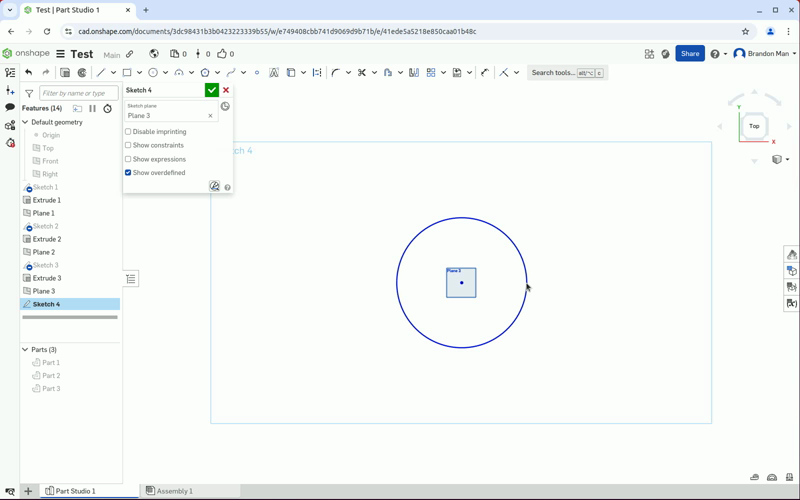
key(c)
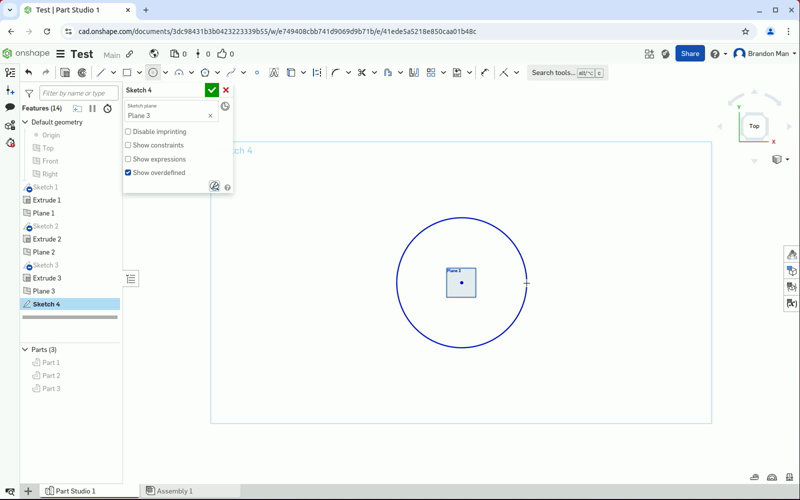
key_down(shift)
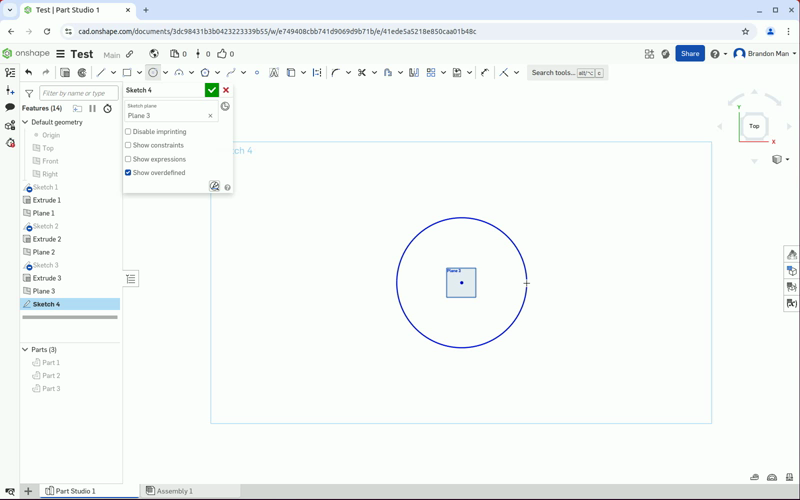
mouse_move(461, 282)
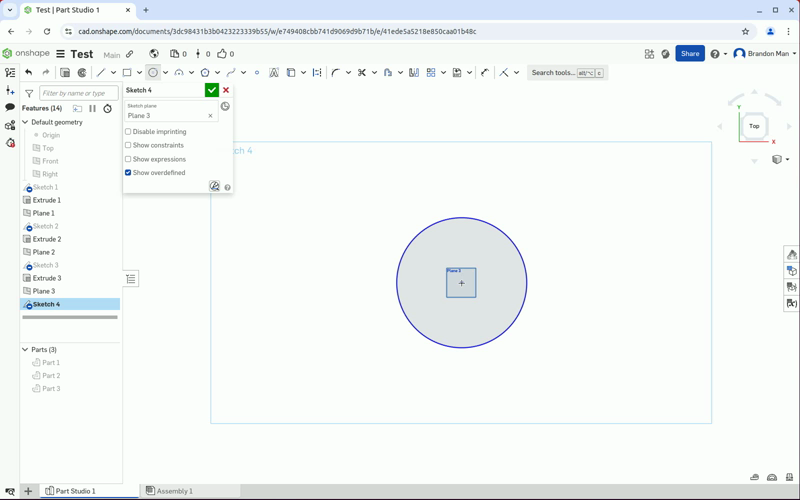
click(461, 282)
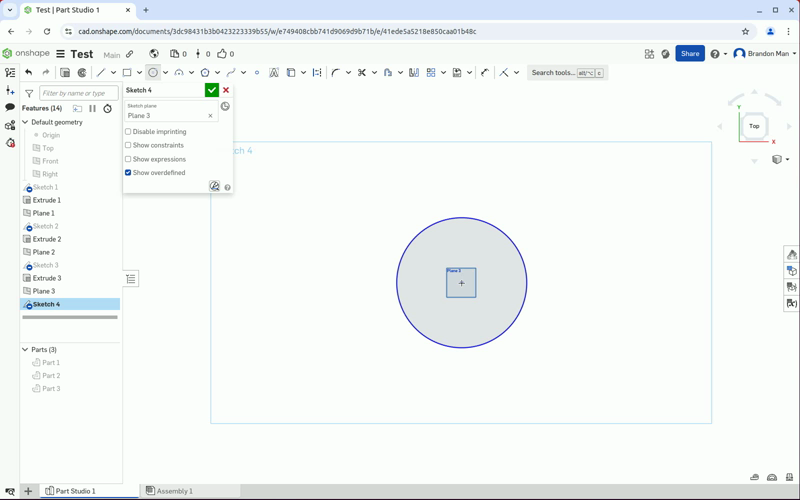
key_up(shift)
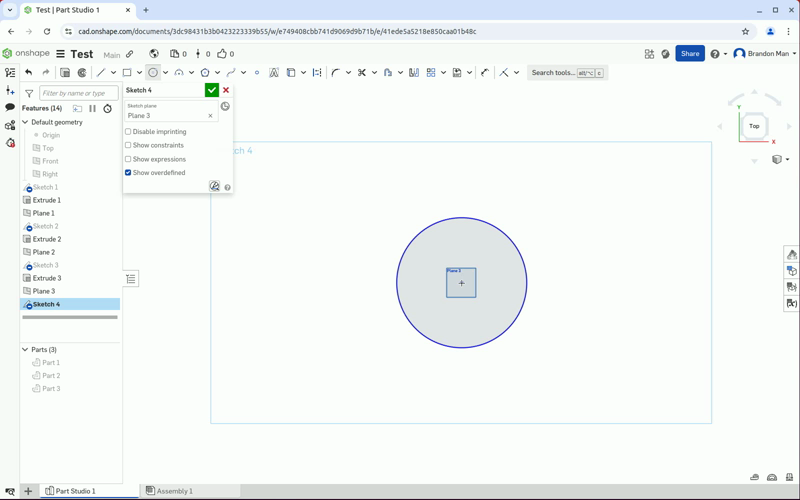
mouse_move(513, 282)
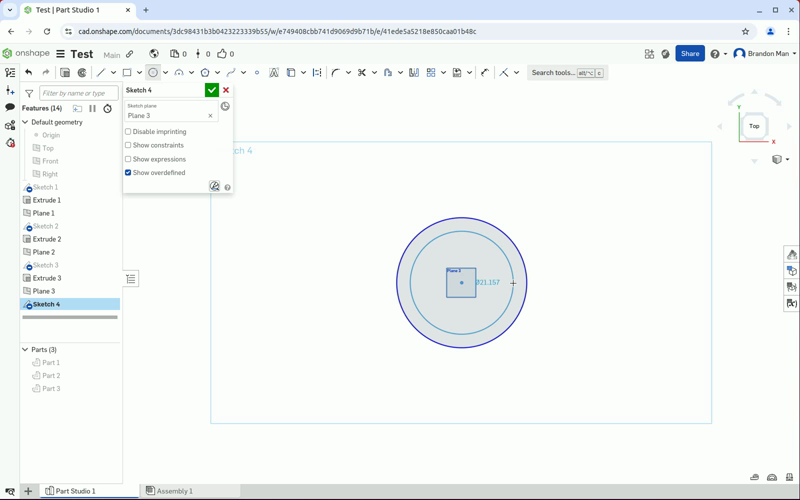
click(513, 282)
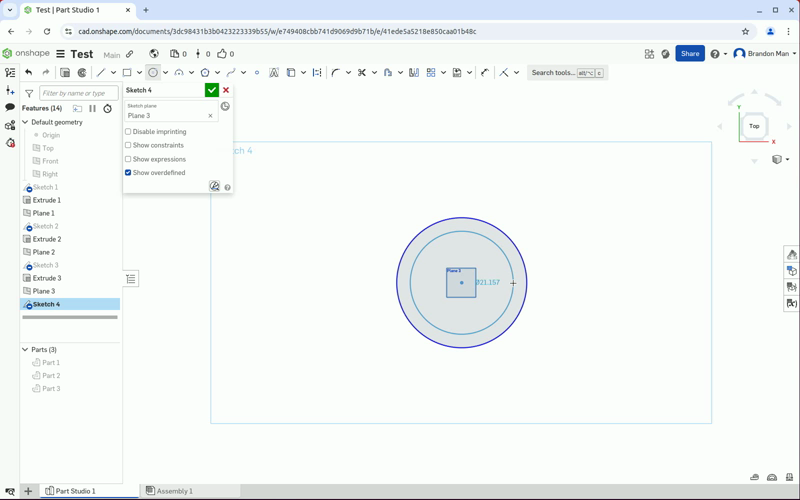
key(esc)
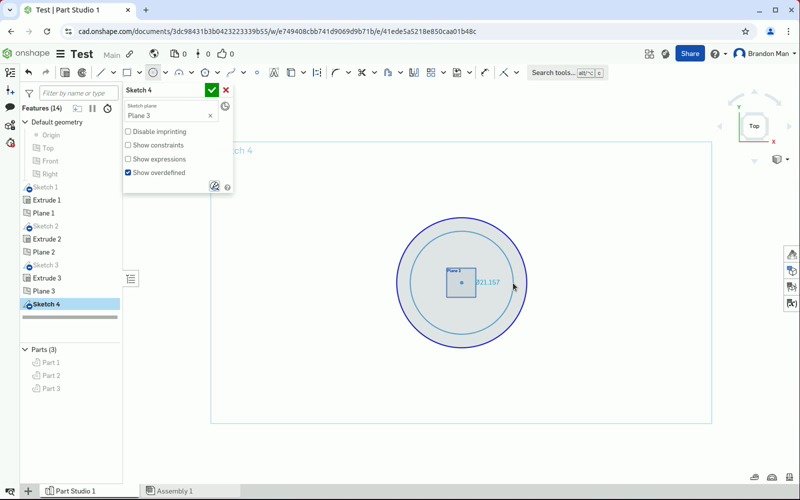
mouse_move(424, 237)
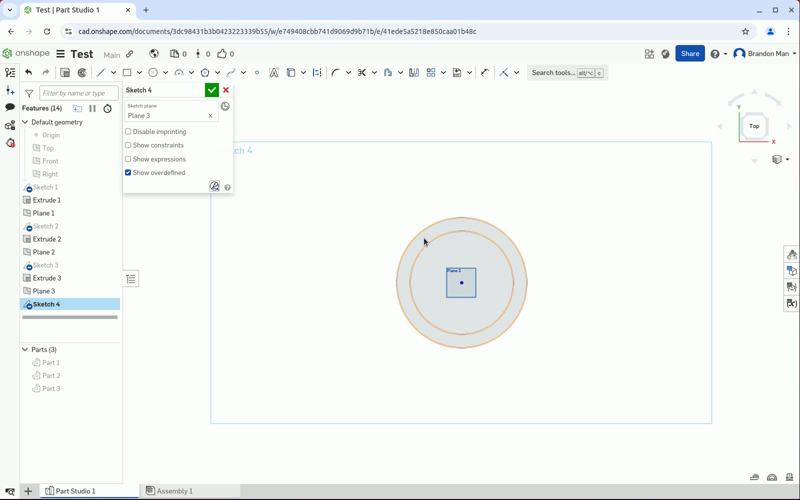
click(424, 237)
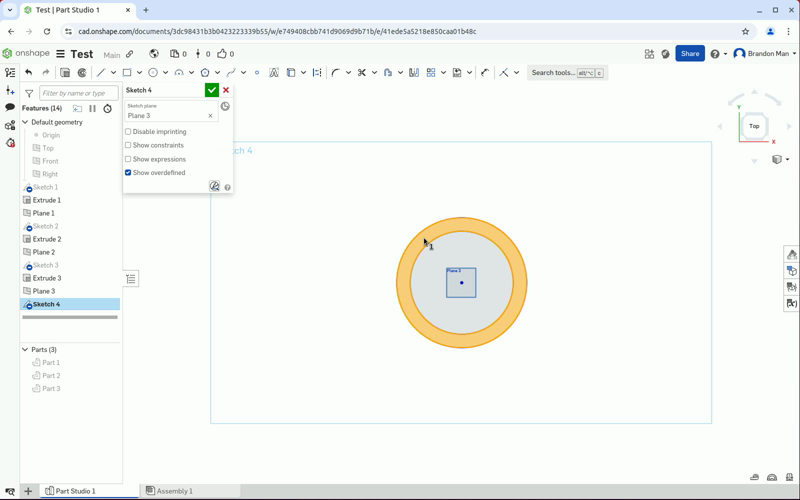
mouse_move(73, 352)
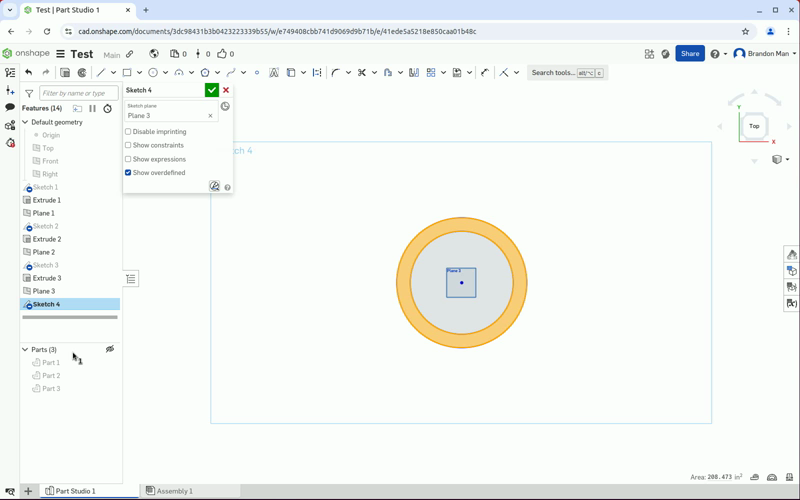
key(shift+y)
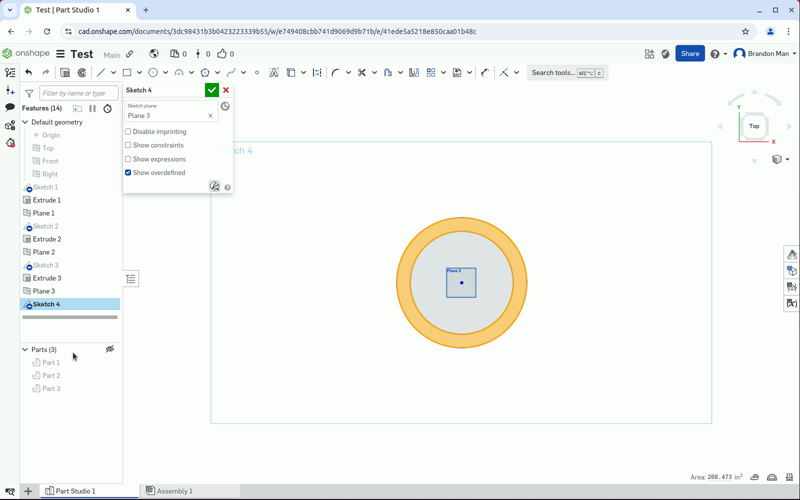
key(shift+e)
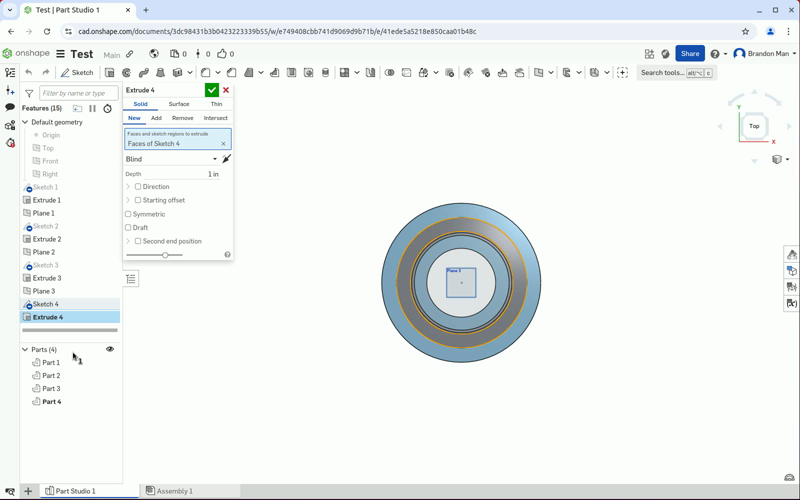
mouse_move(143, 106)
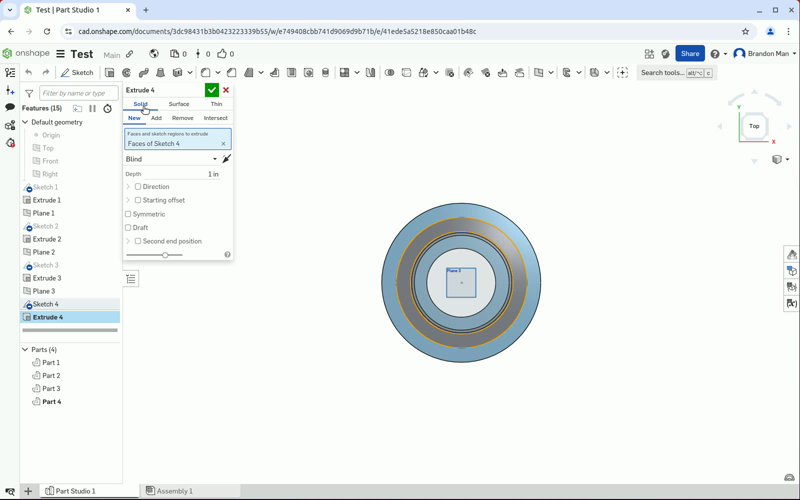
click(143, 106)
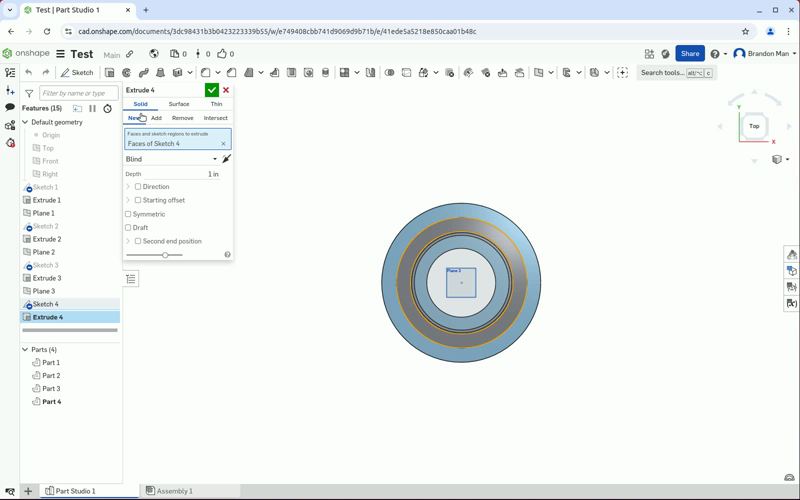
mouse_move(137, 120)
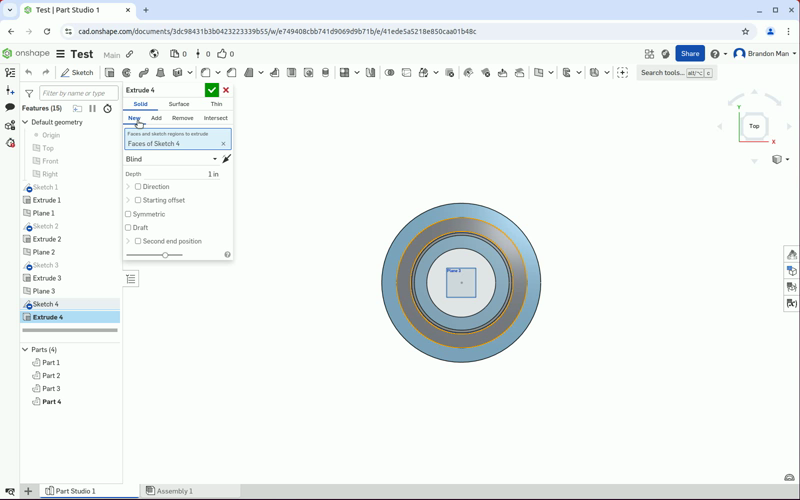
click(137, 120)
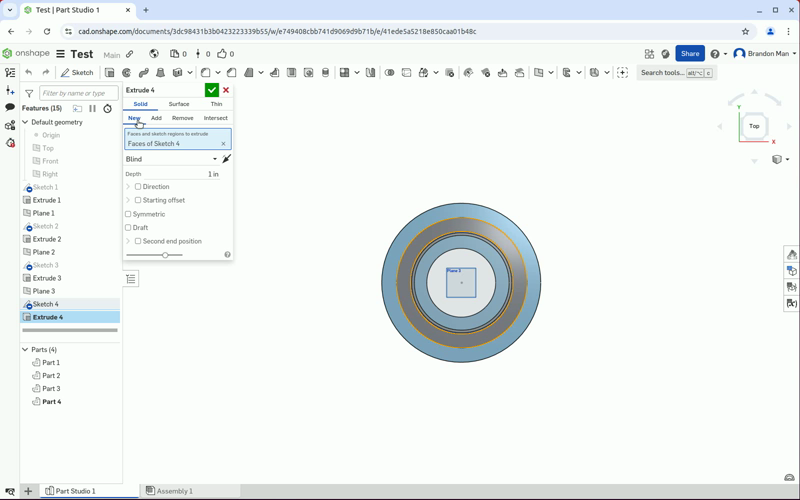
key(tab, 4)
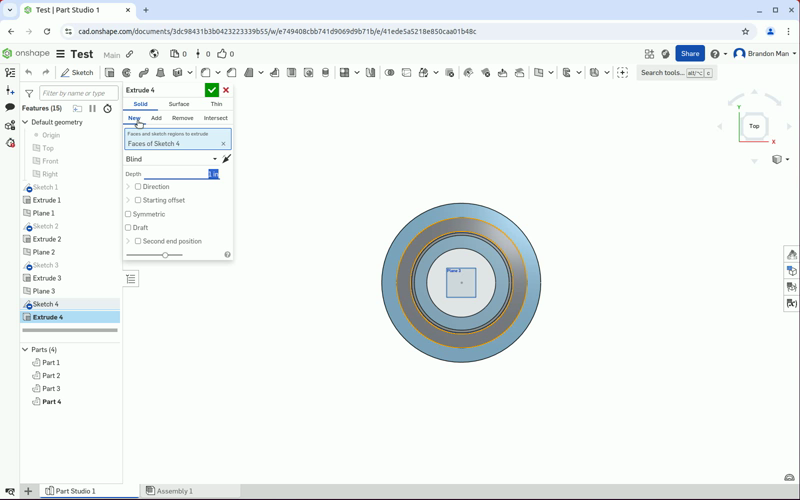
text(6.018)
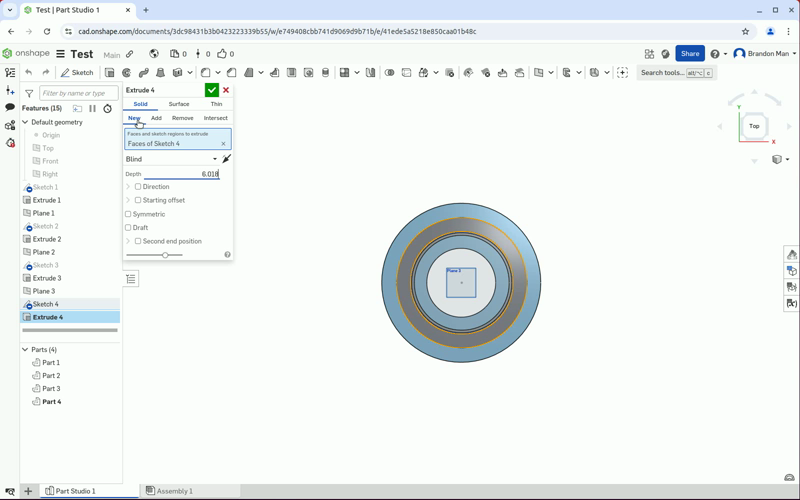
key(enter)
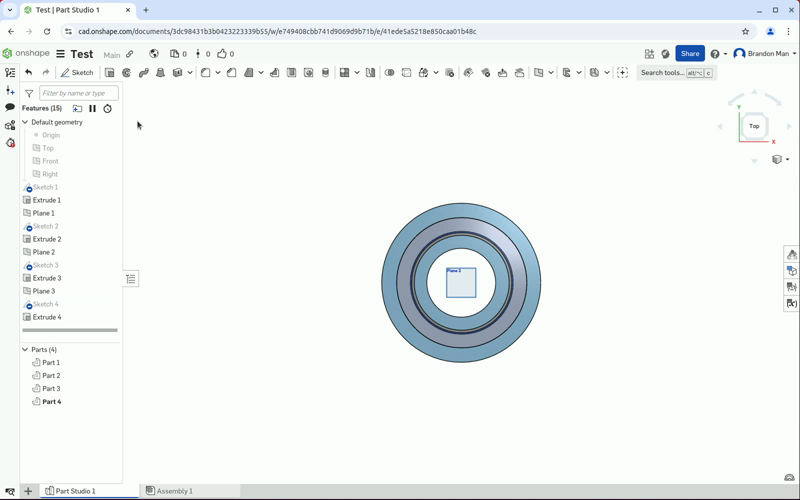
key(shift+h)
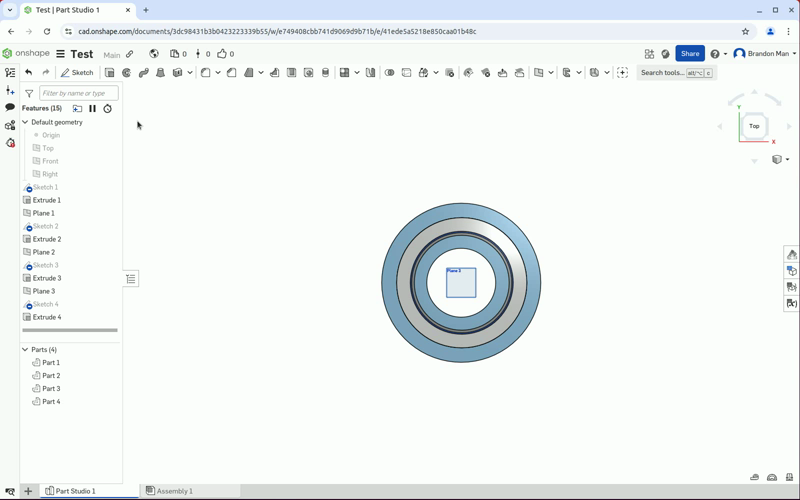
key(shift+h)
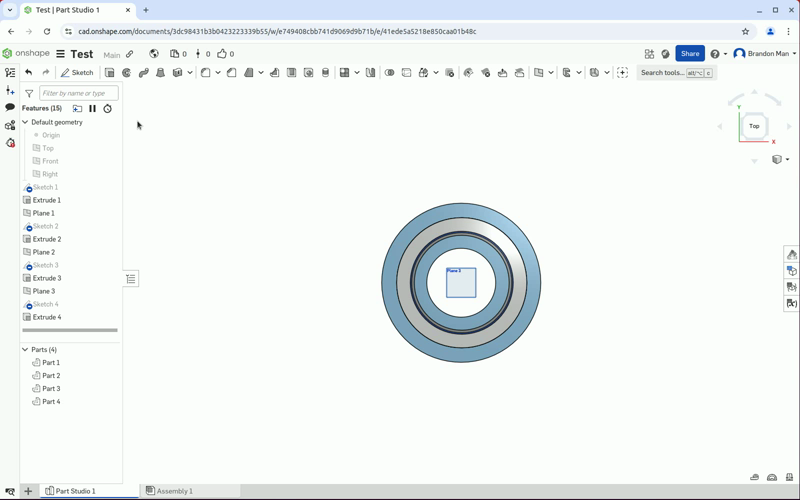
key(shift+7)
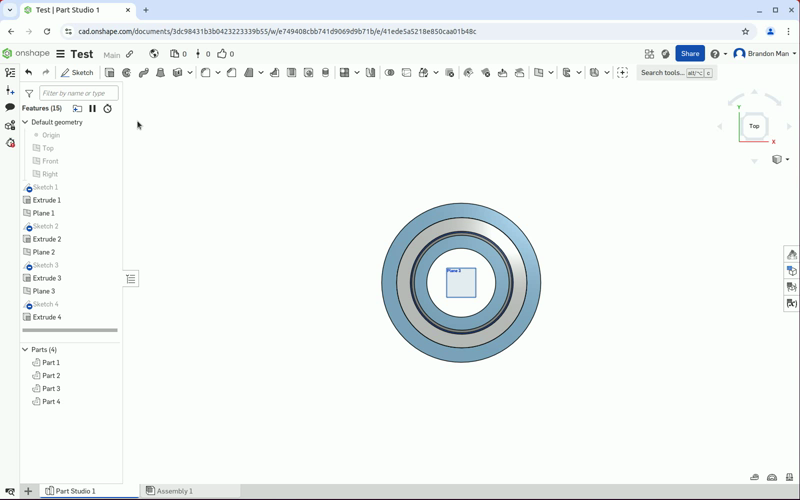
key(up, 3)
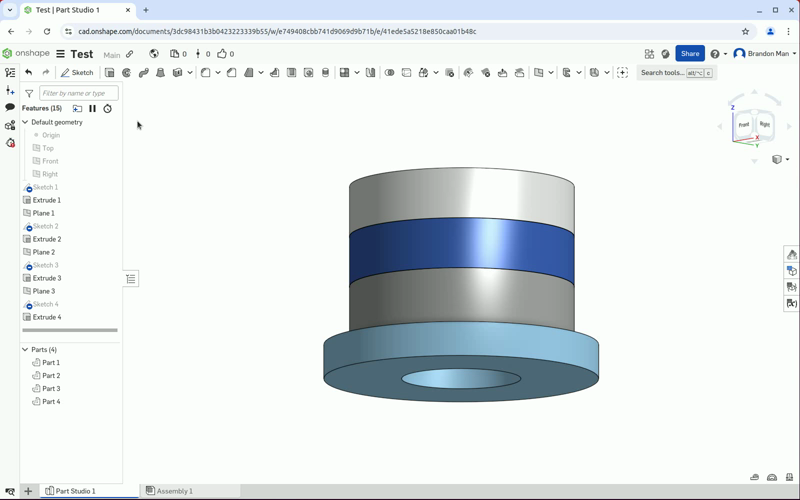
key(left, 3)
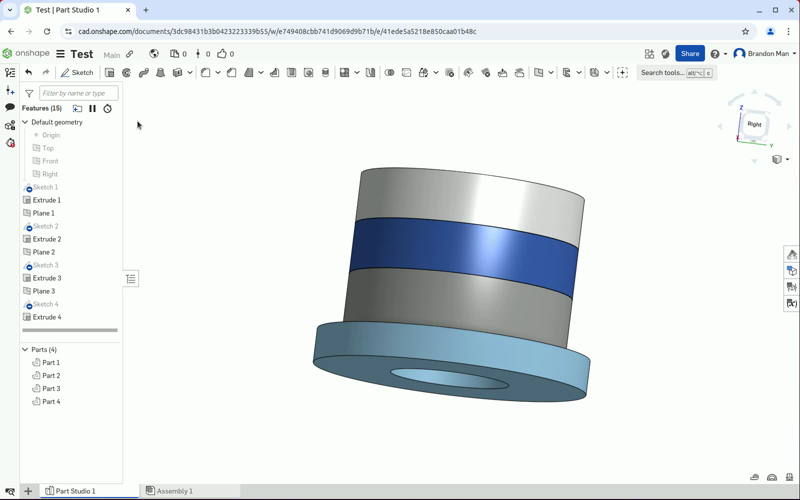
key(right, 3)
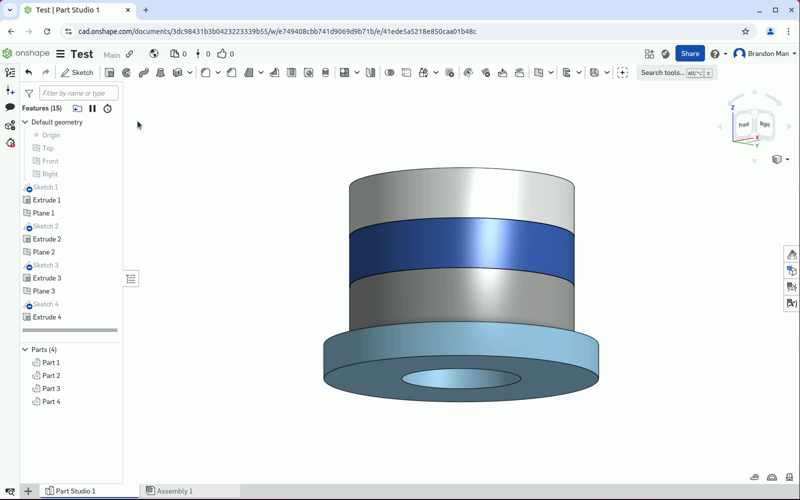
key(down, 3)
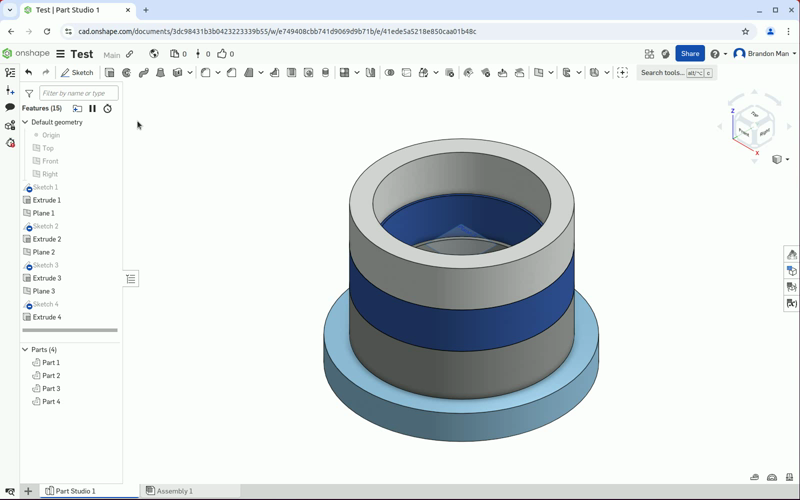
mouse_move(73, 189)
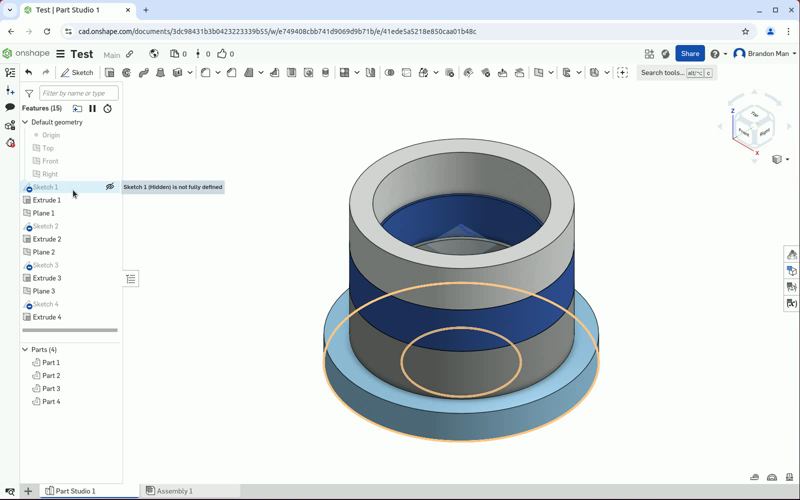
click(73, 189)